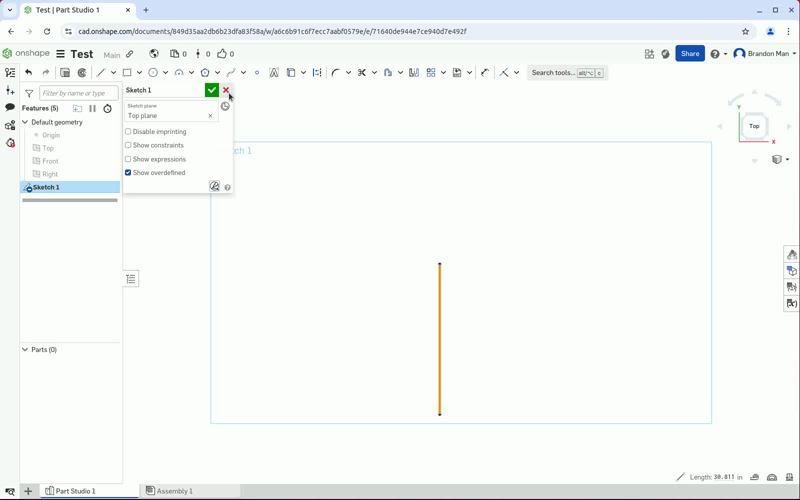
key(shift+h)
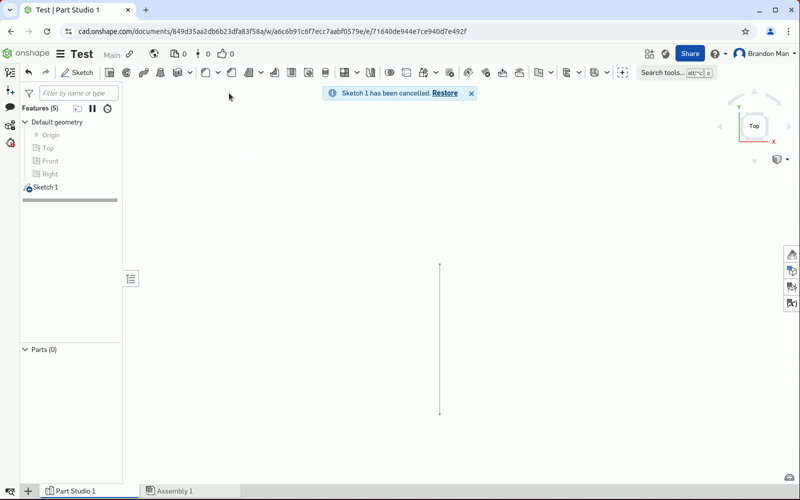
key(shift+s)
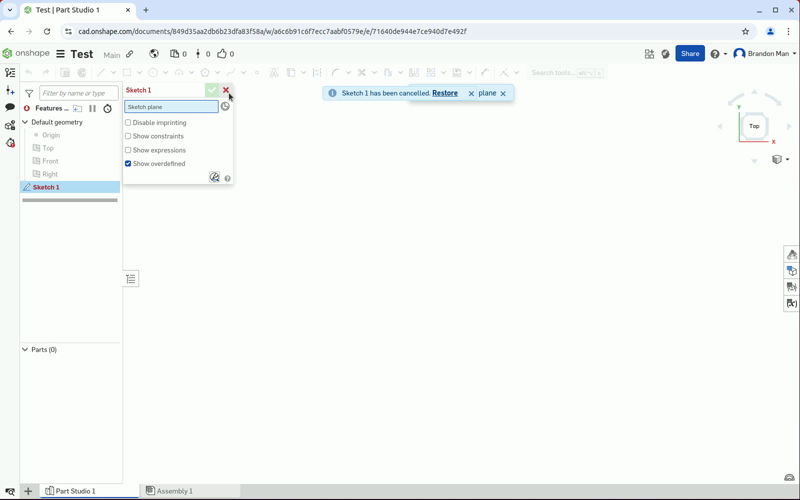
mouse_move(73, 150)
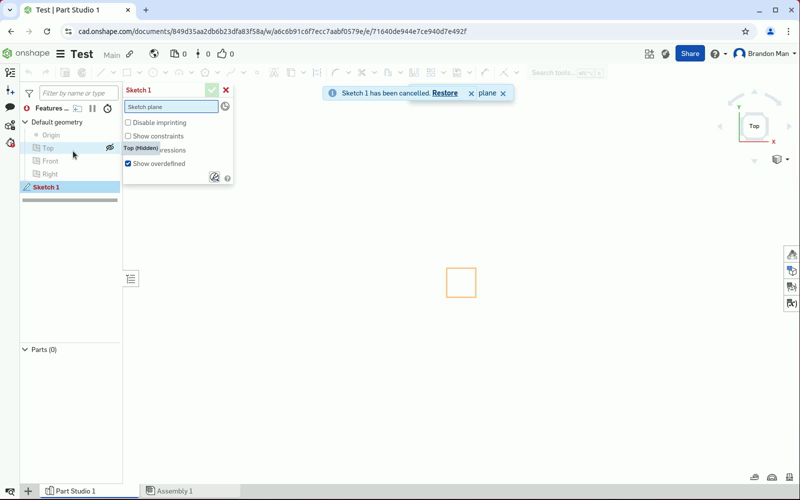
click(73, 150)
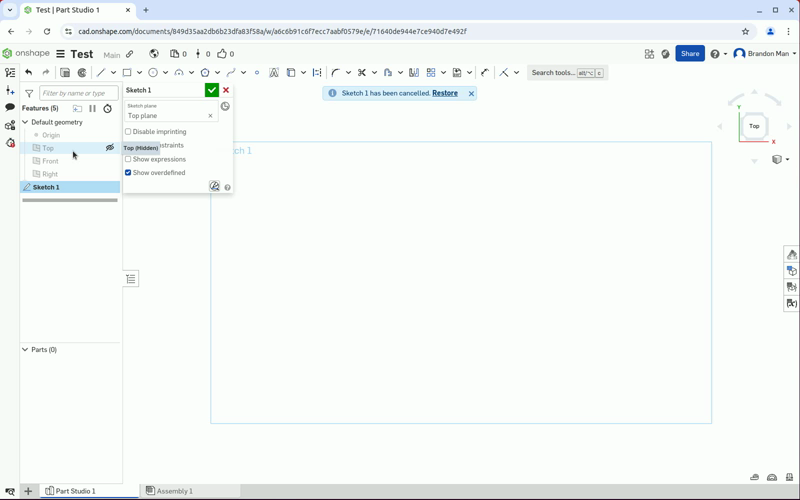
mouse_move(73, 352)
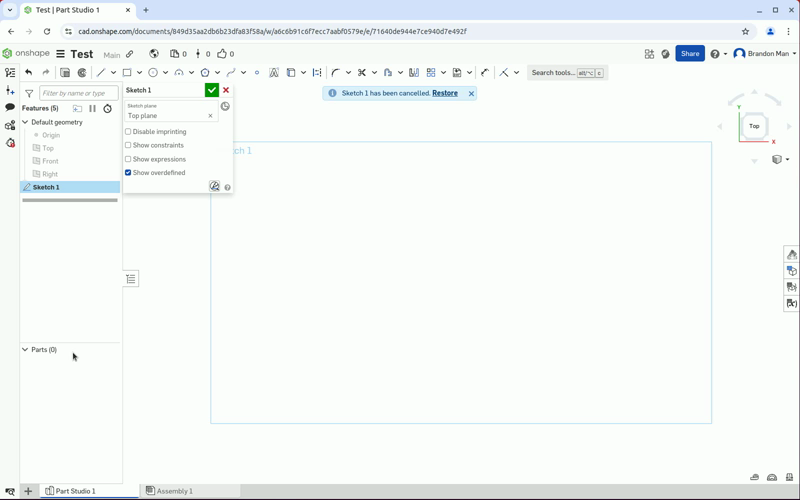
key(y)
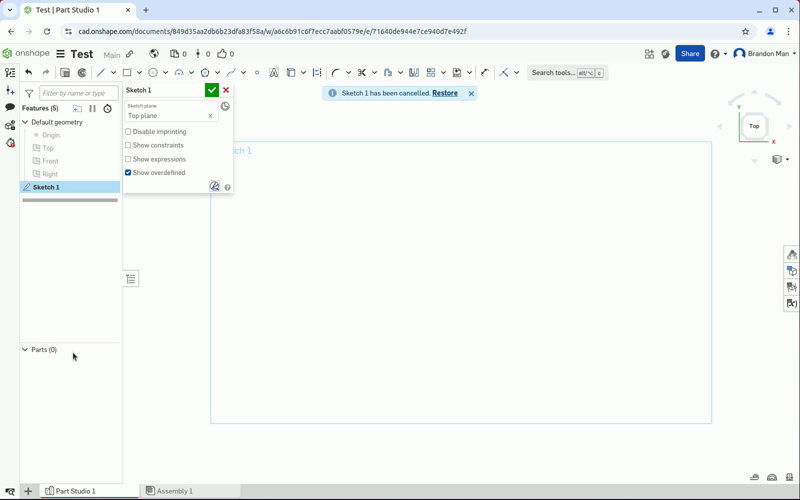
key(c)
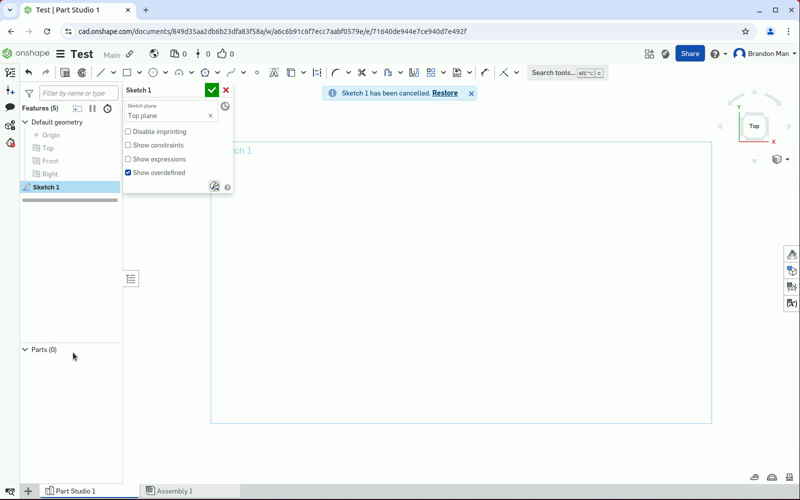
key_down(shift)
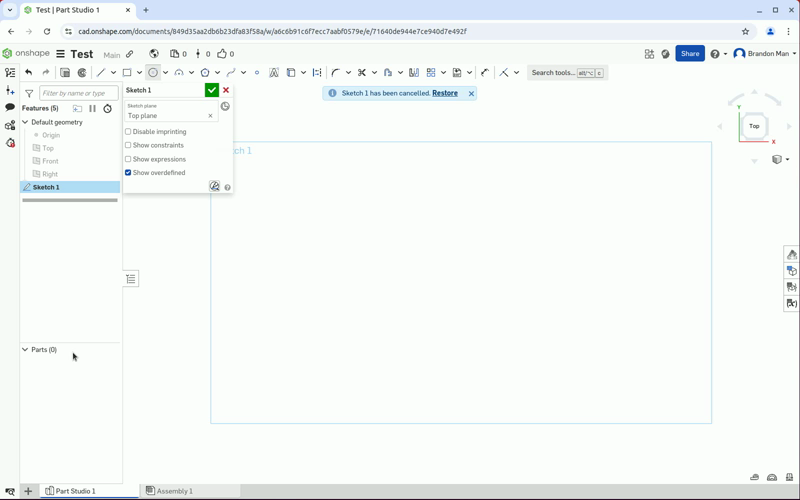
mouse_move(461, 282)
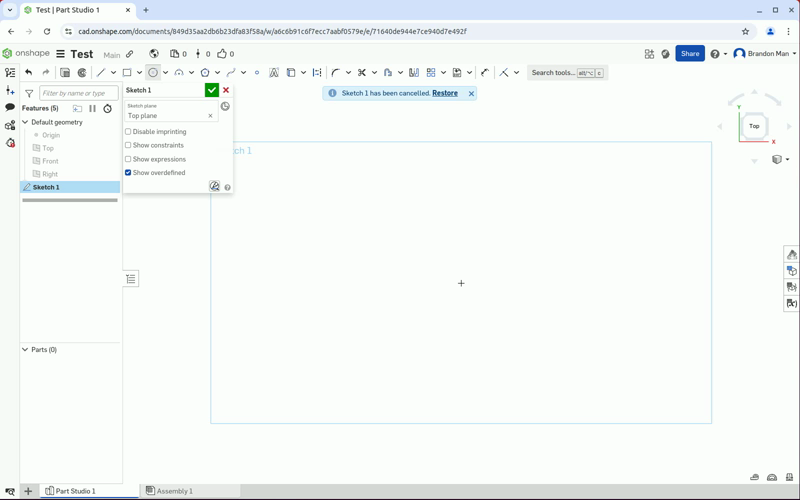
click(461, 282)
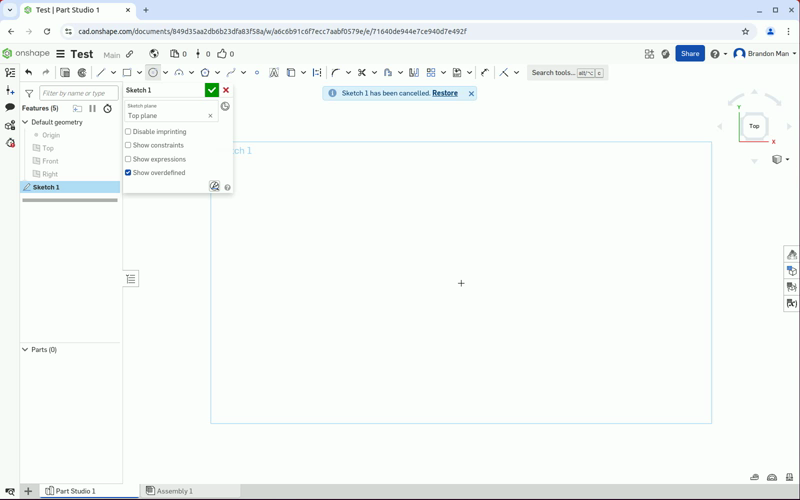
key_up(shift)
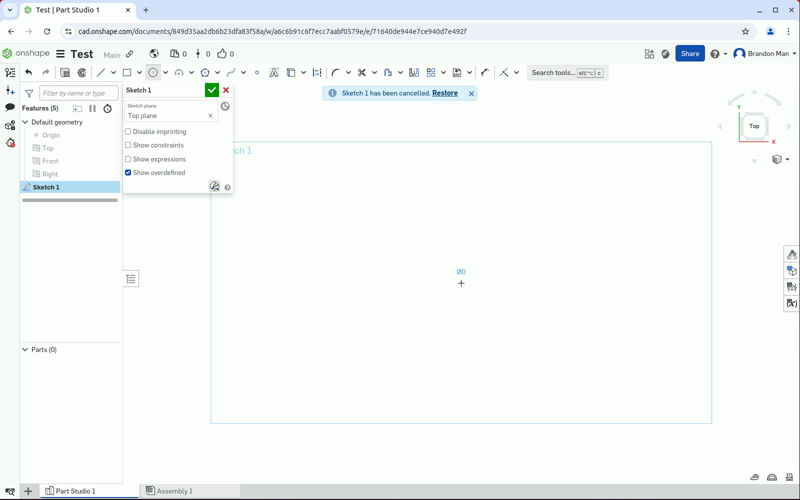
mouse_move(574, 282)
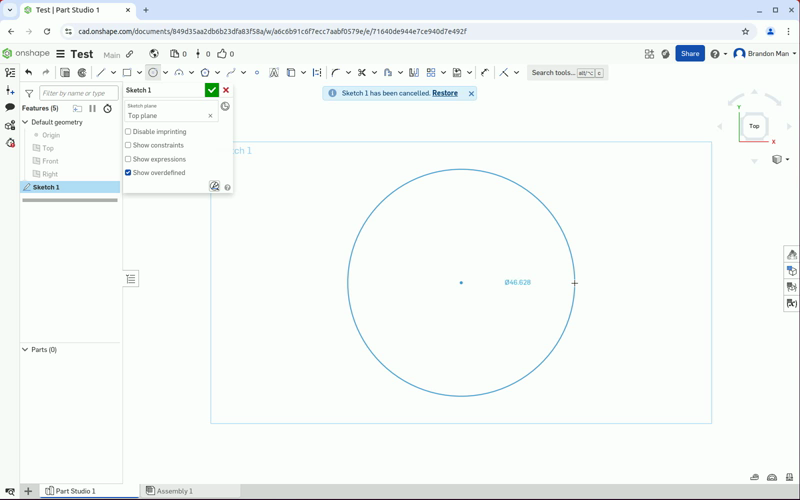
click(574, 282)
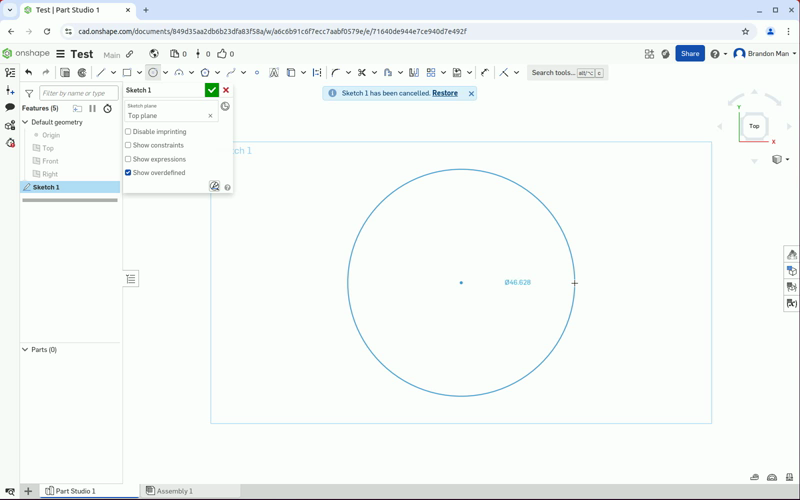
key(esc)
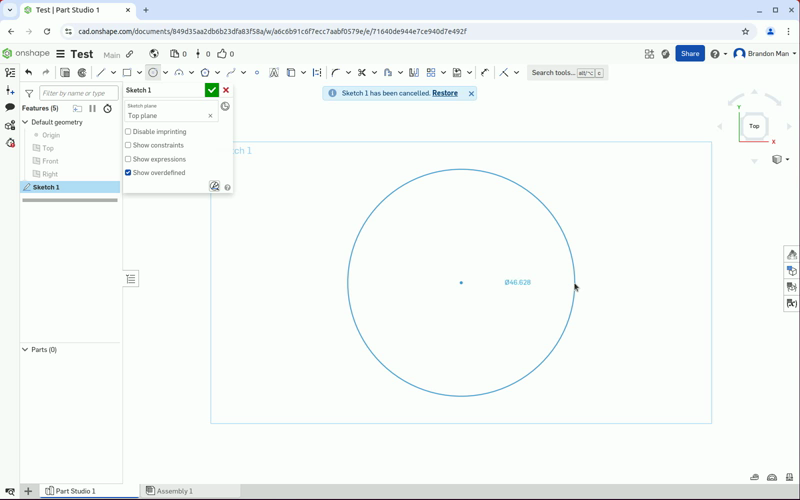
mouse_move(514, 334)
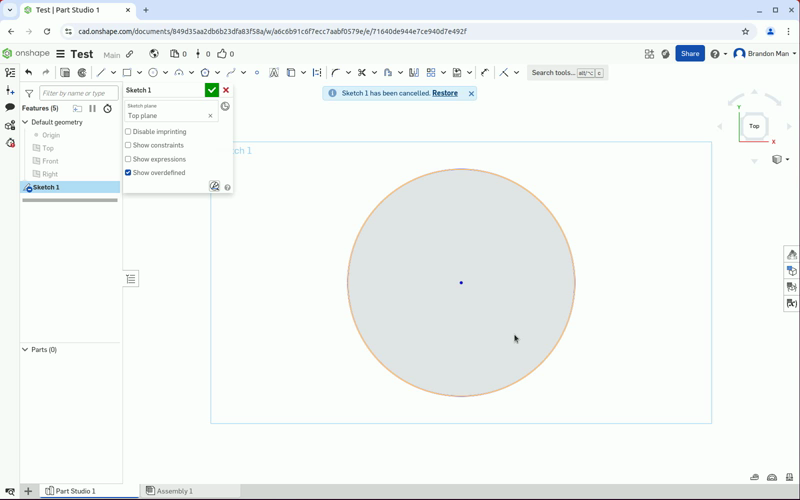
click(514, 334)
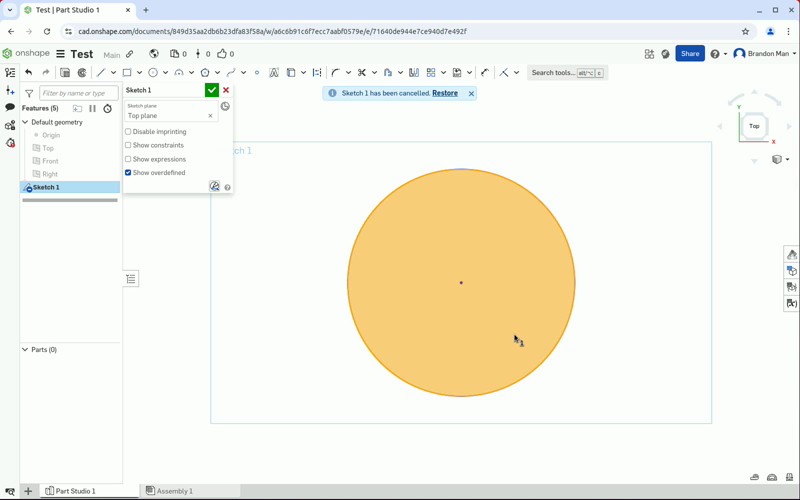
mouse_move(73, 352)
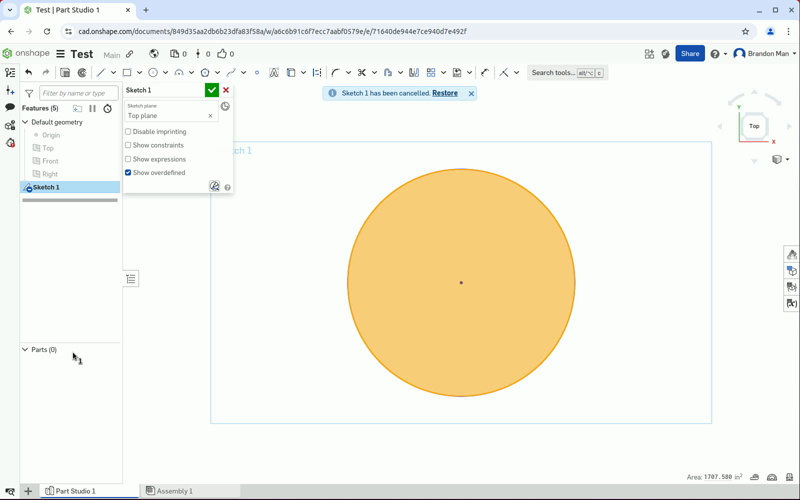
key(shift+y)
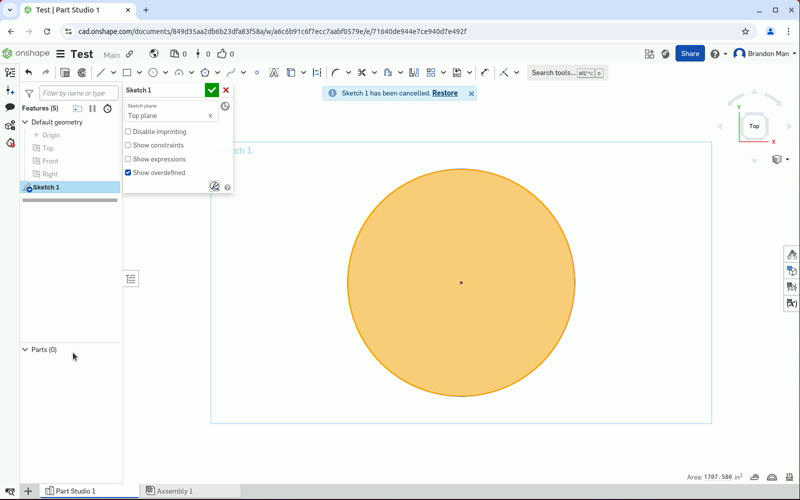
key(shift+e)
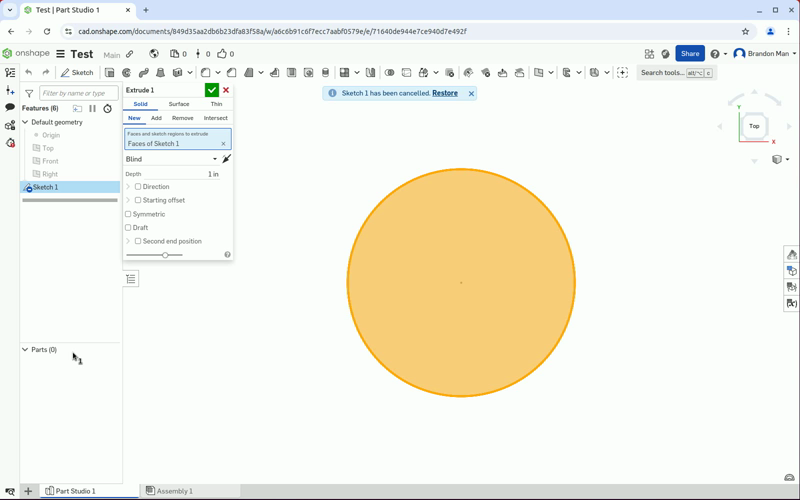
mouse_move(143, 106)
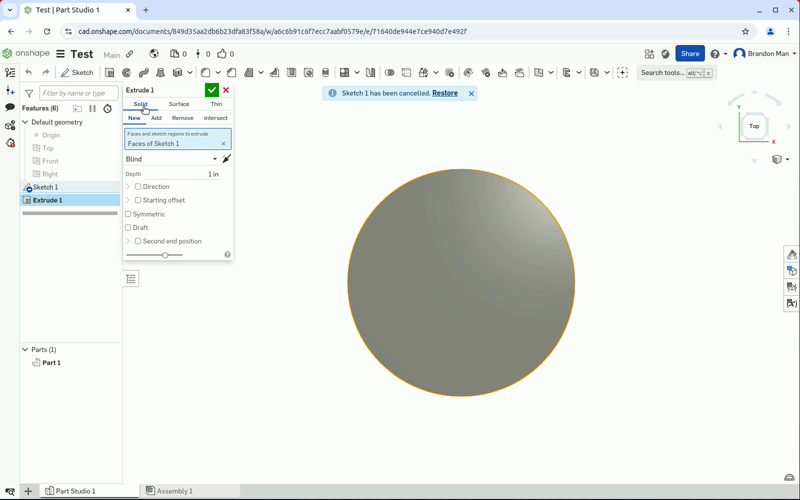
click(143, 106)
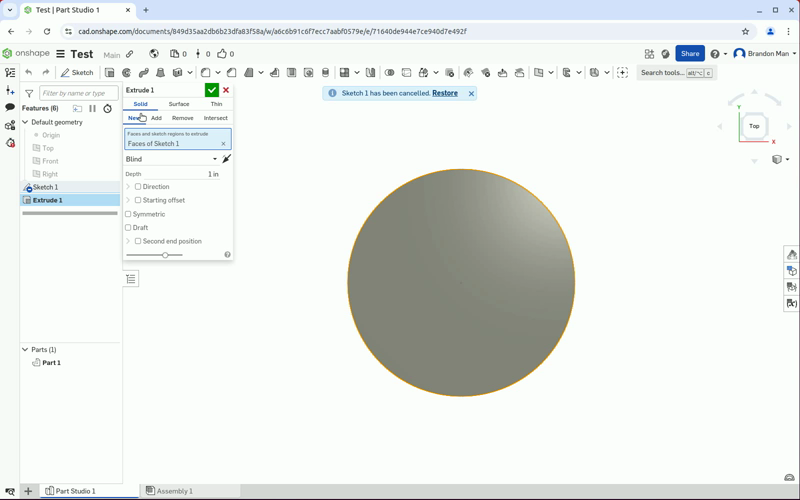
mouse_move(137, 120)
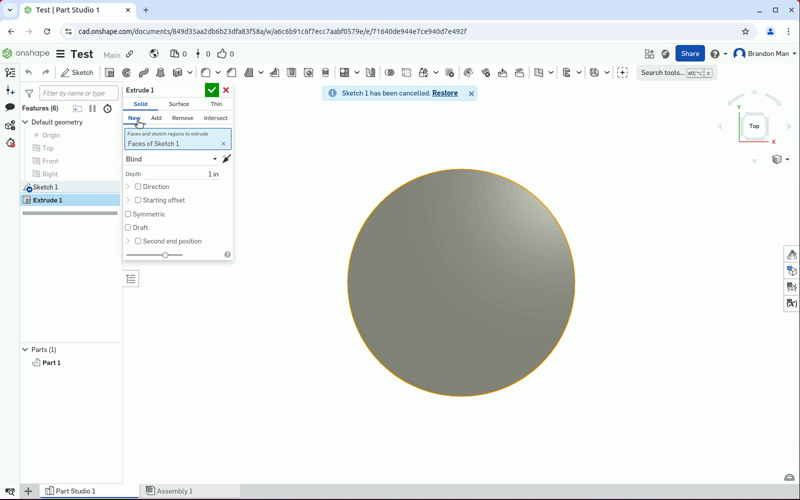
click(137, 120)
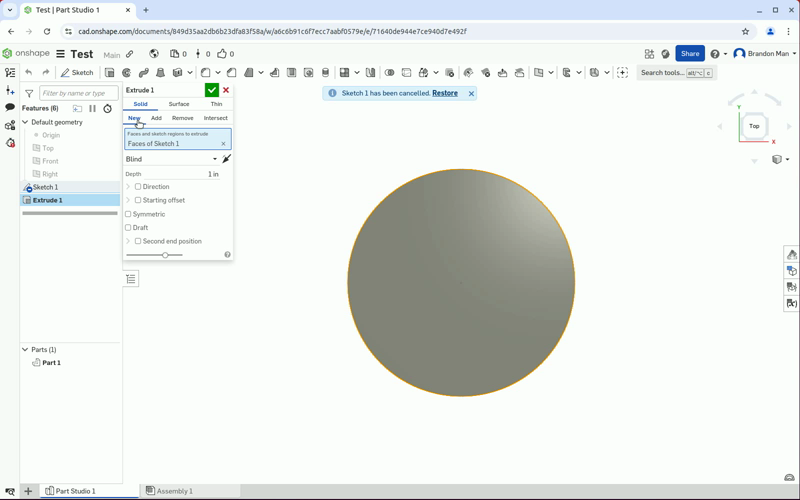
key(tab, 4)
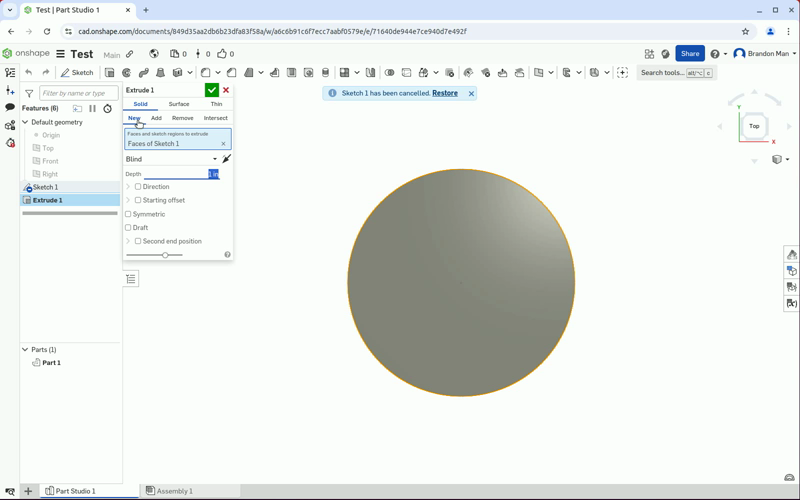
text(17.331)
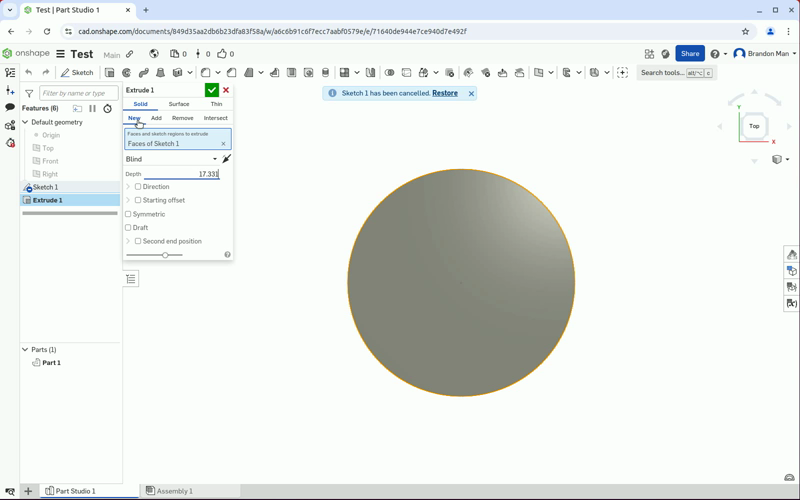
key(enter)
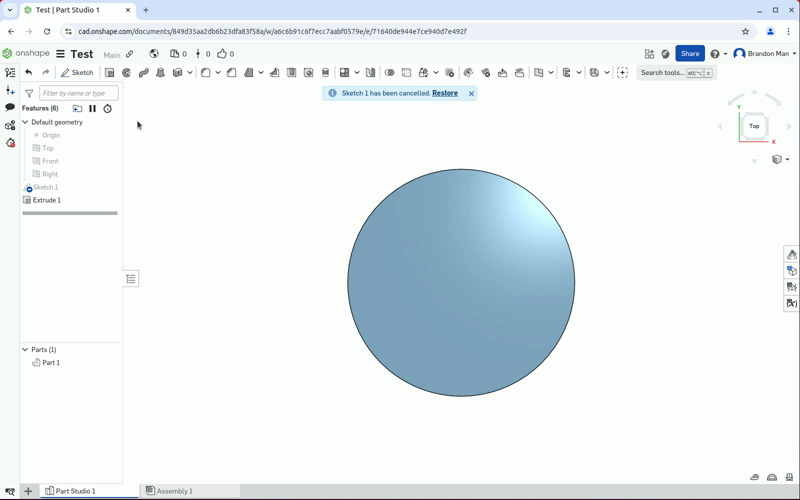
key(shift+h)
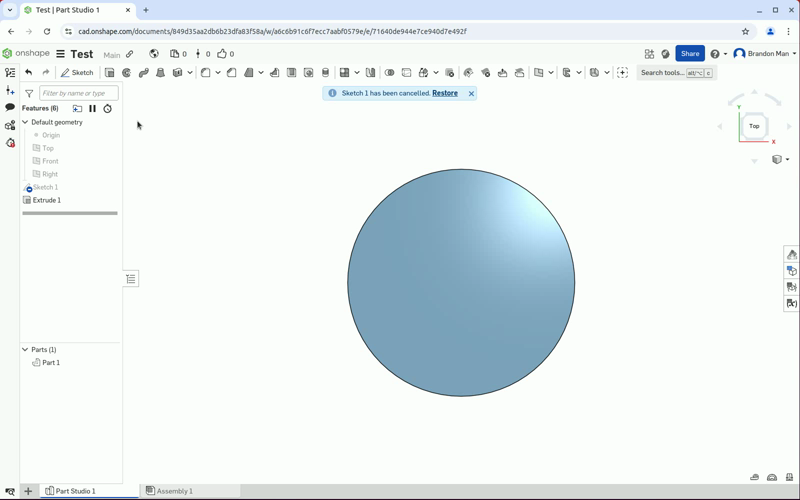
key(shift+h)
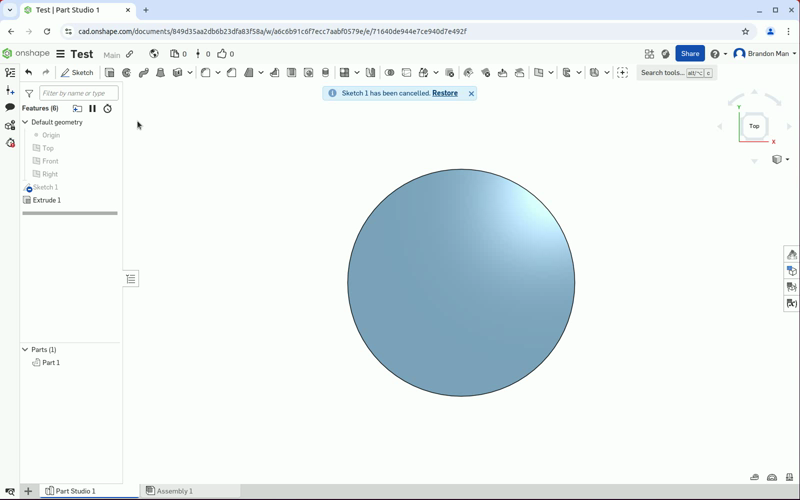
mouse_move(73, 189)
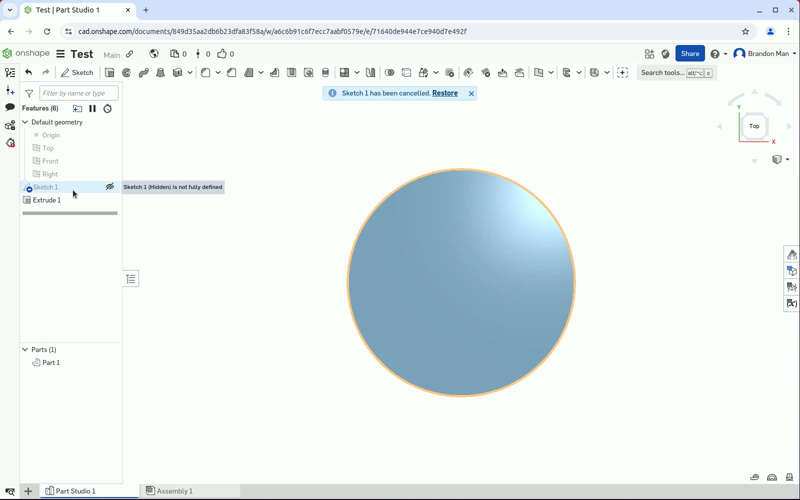
click(73, 189)
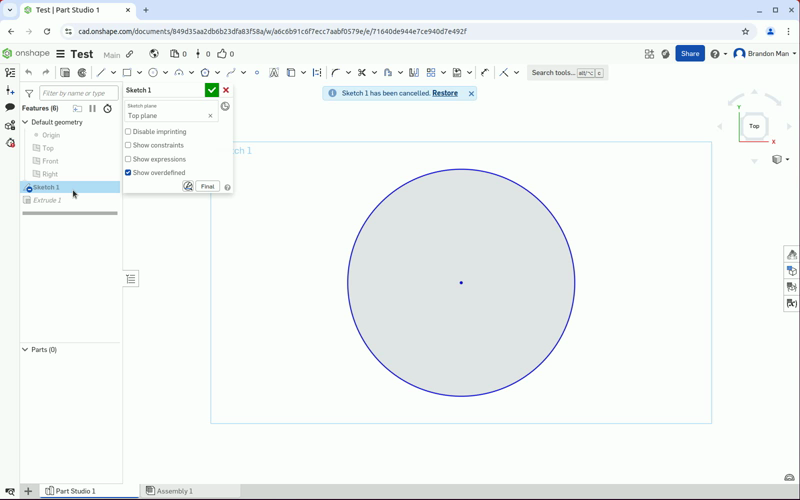
mouse_move(229, 92)
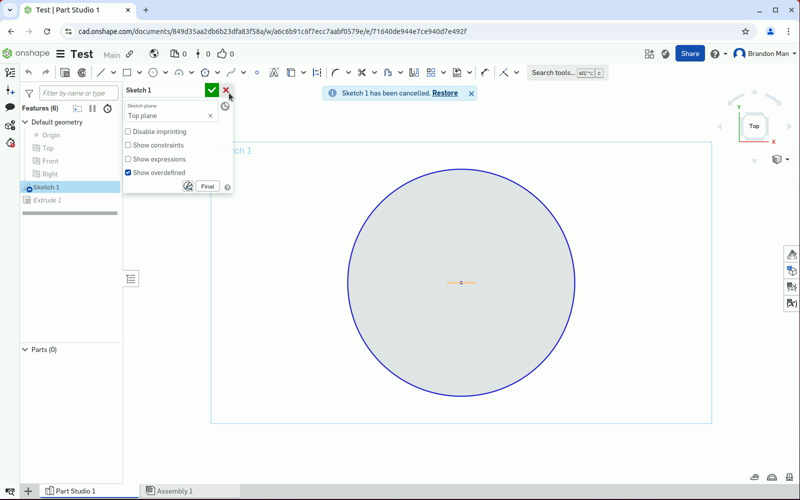
click(229, 92)
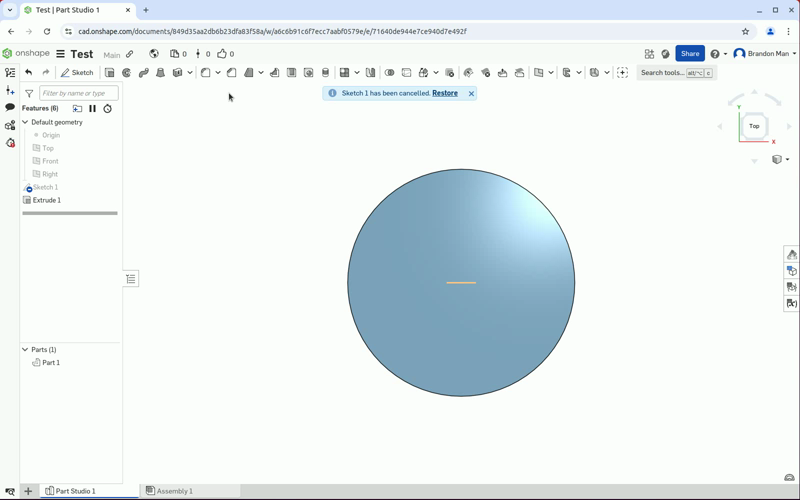
mouse_move(541, 75)
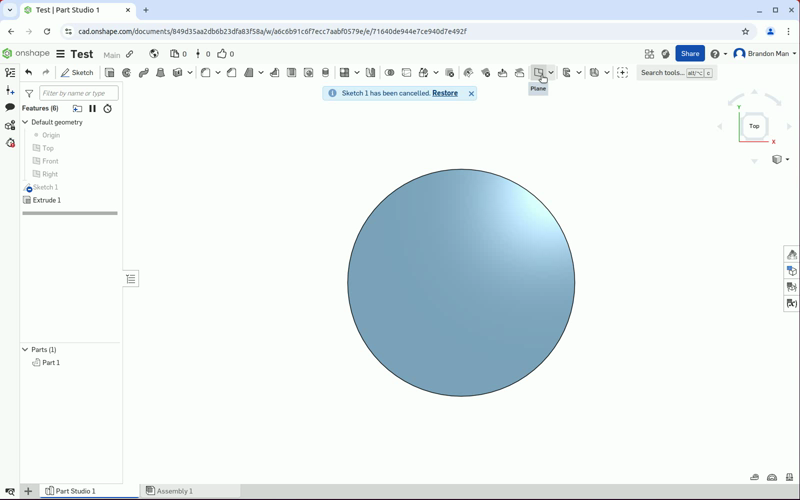
click(541, 75)
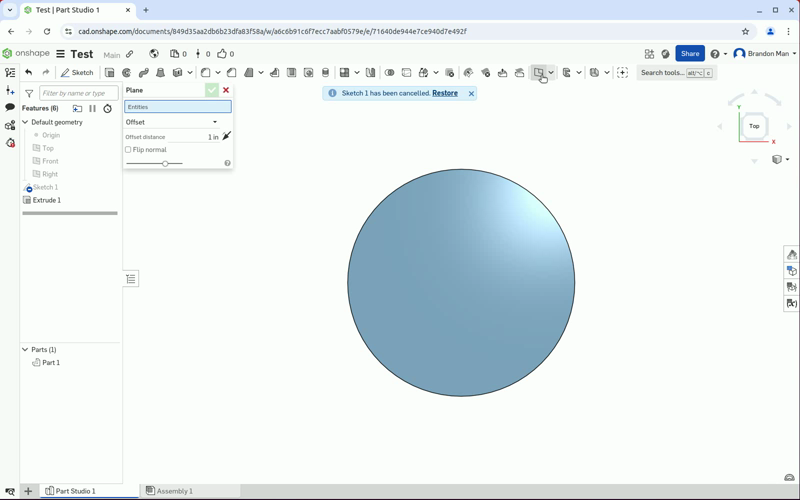
mouse_move(73, 150)
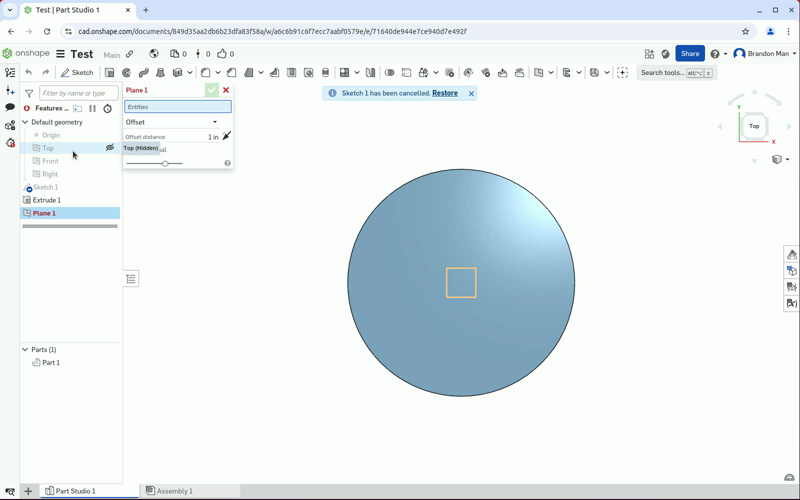
click(73, 150)
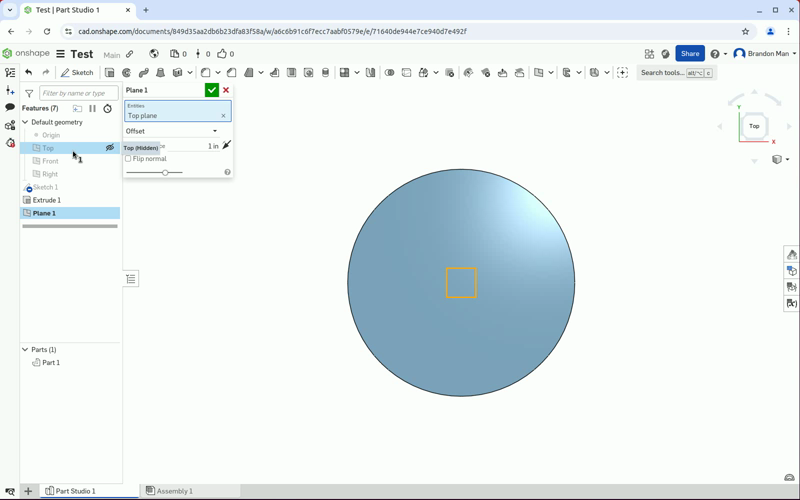
key(tab, 2)
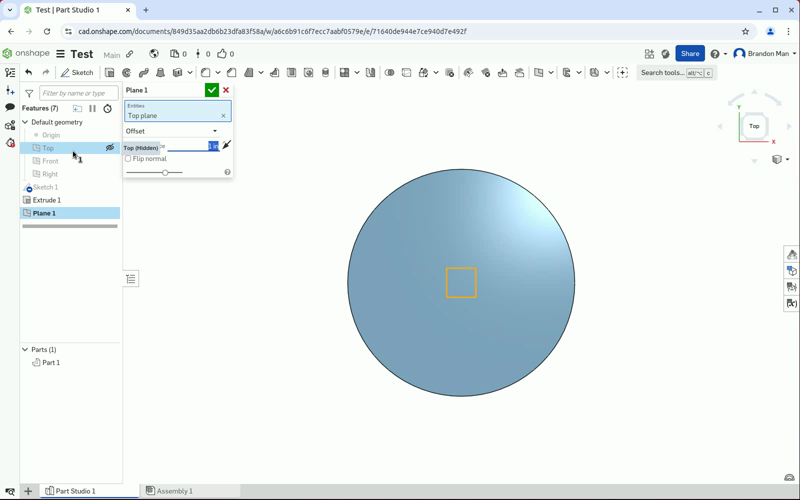
text(17.316)
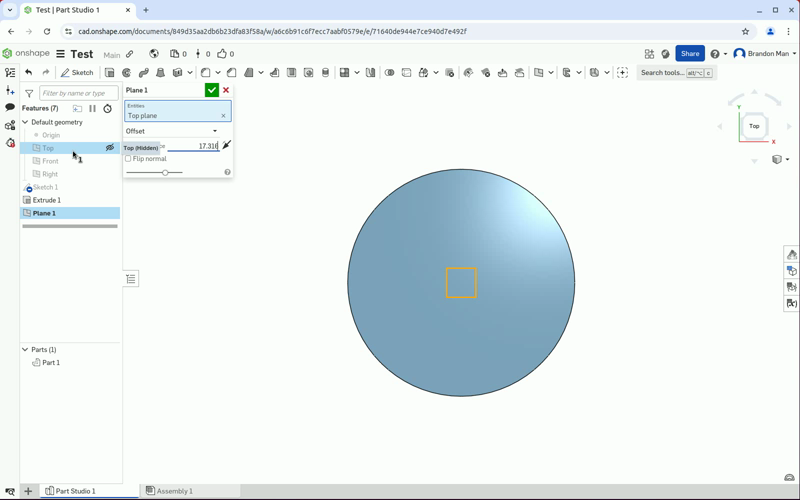
key(enter, 2)
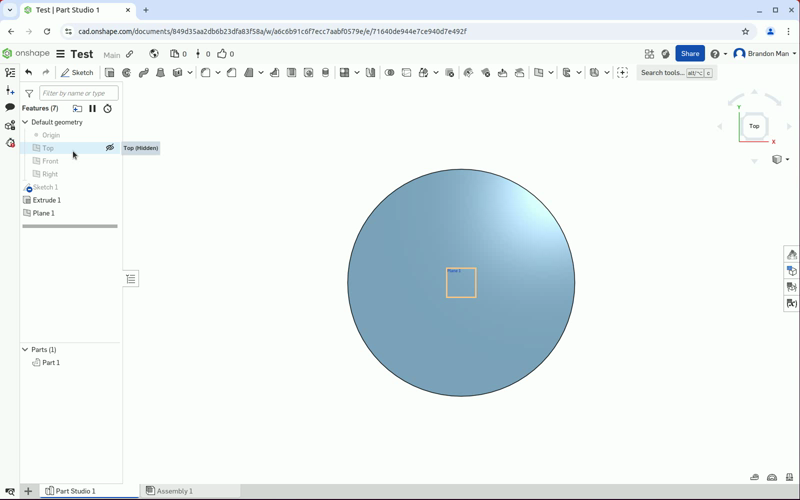
key(shift+s)
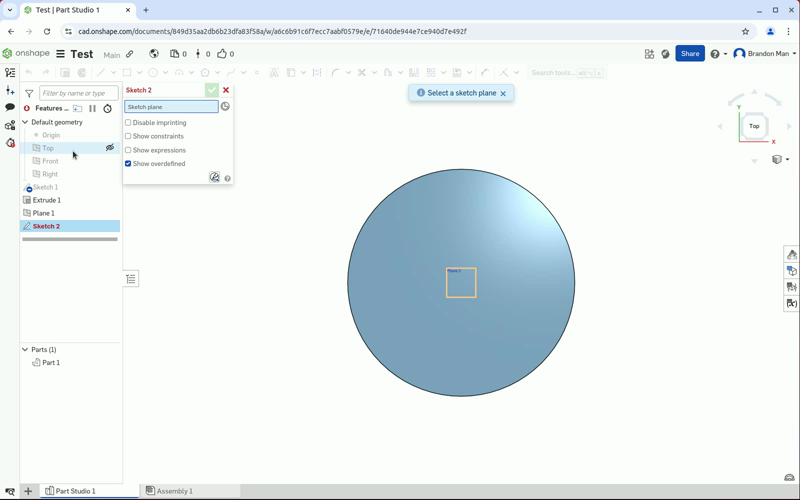
mouse_move(73, 215)
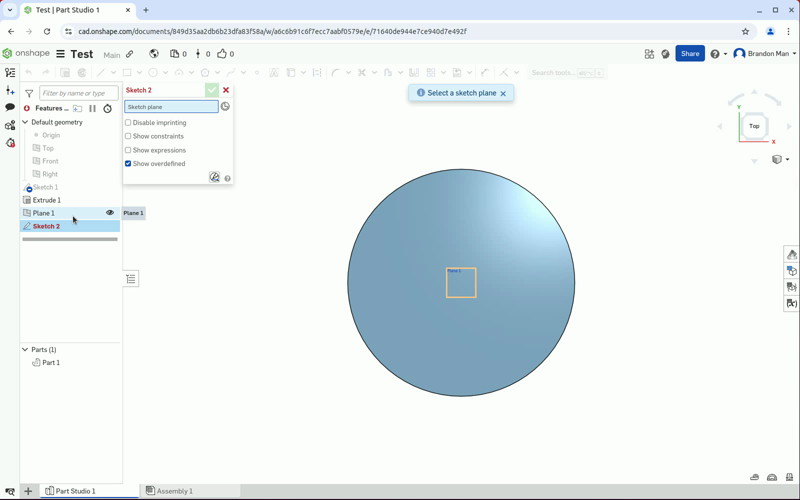
click(73, 215)
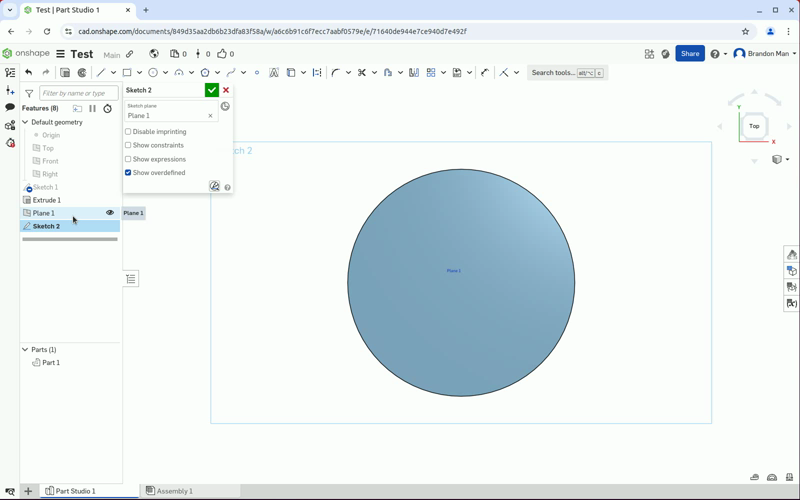
mouse_move(73, 352)
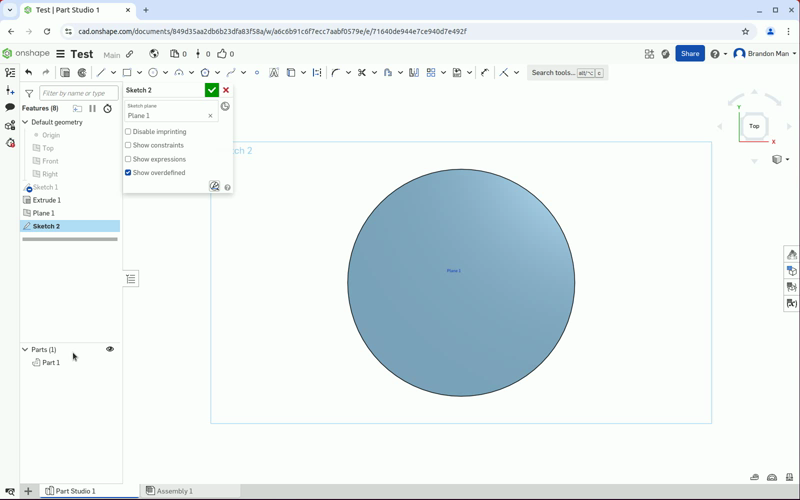
key(y)
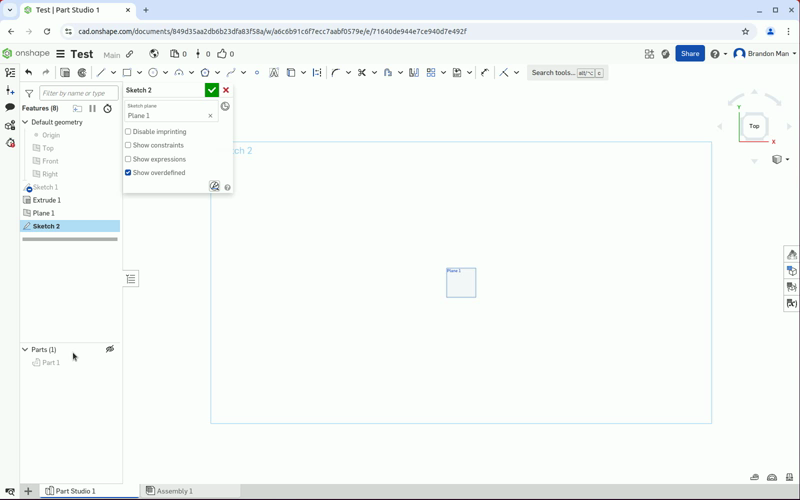
key(c)
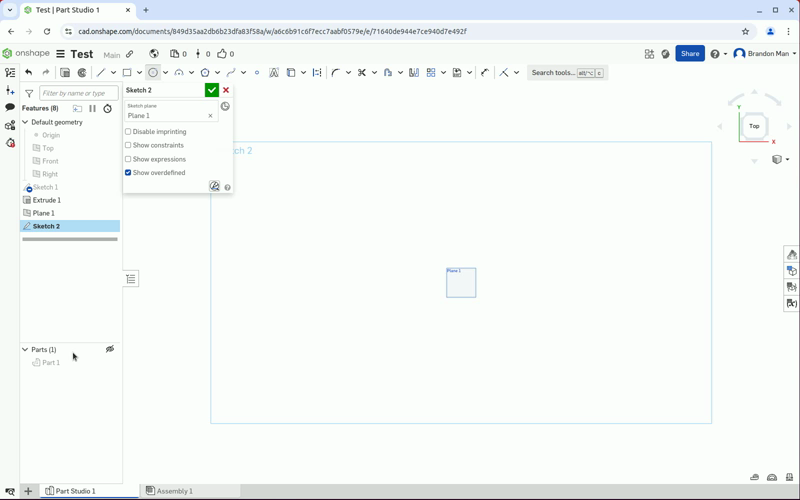
key_down(shift)
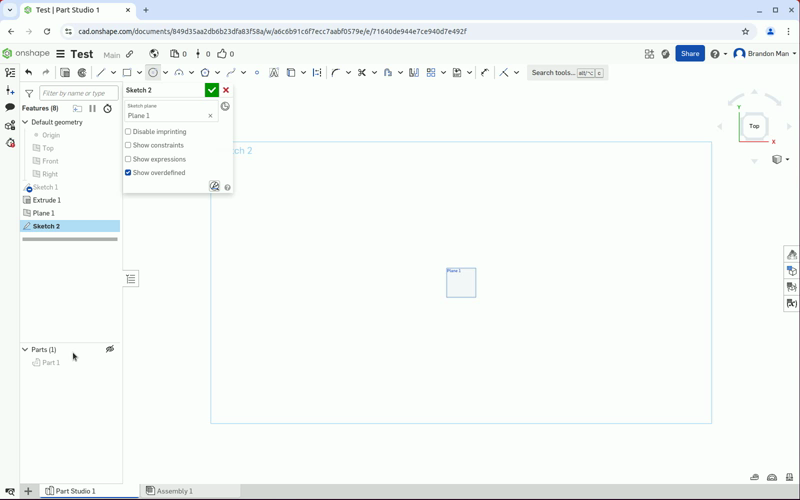
mouse_move(461, 282)
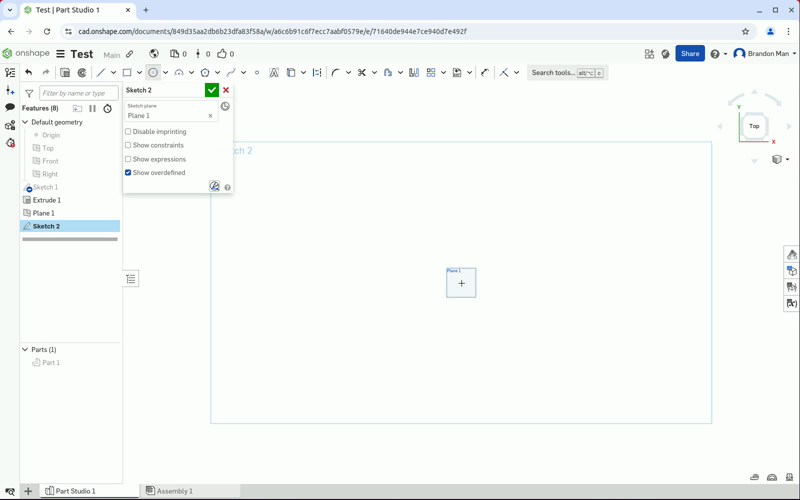
click(461, 282)
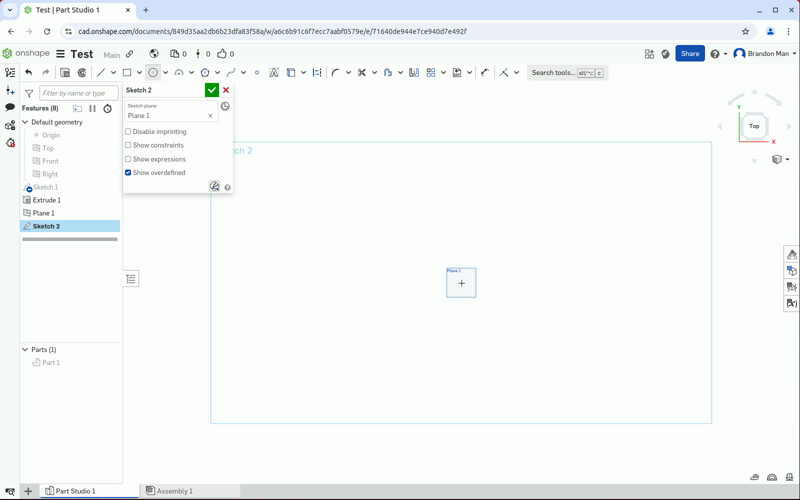
key_up(shift)
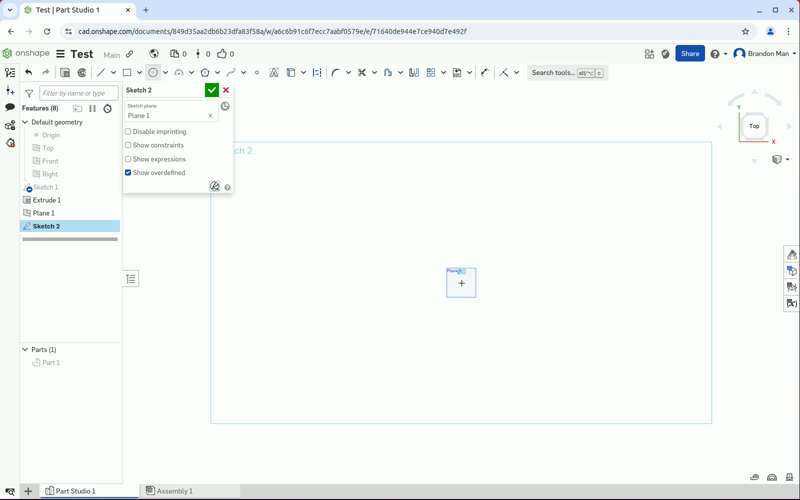
mouse_move(564, 282)
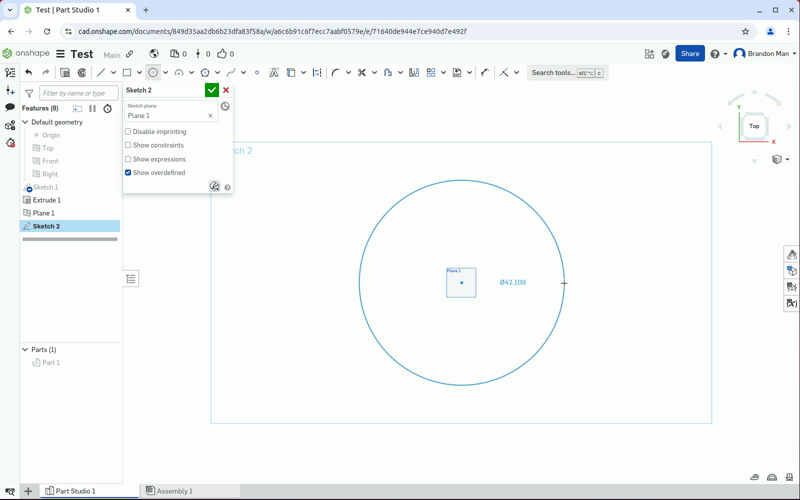
click(564, 282)
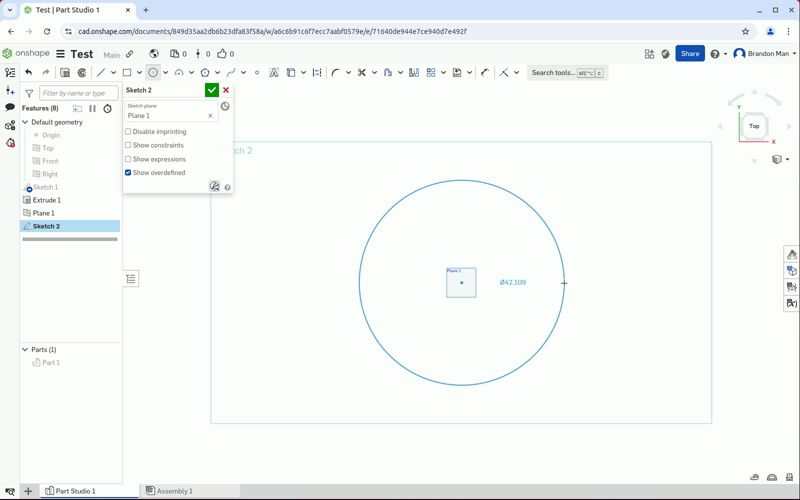
key(esc)
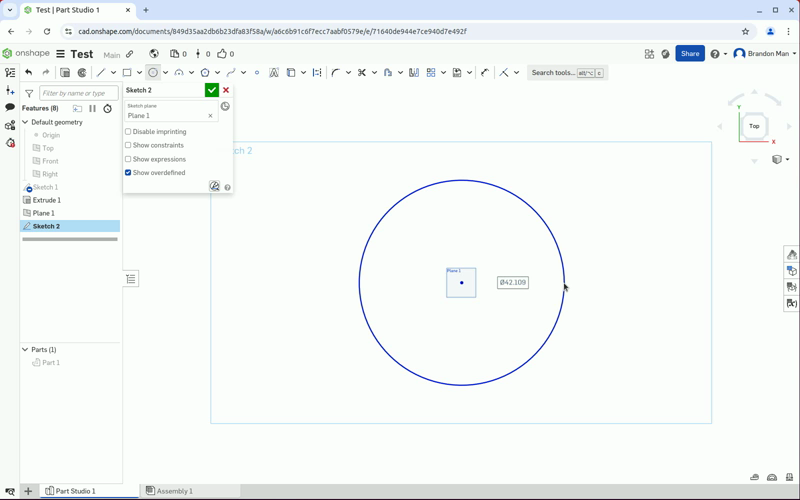
mouse_move(446, 301)
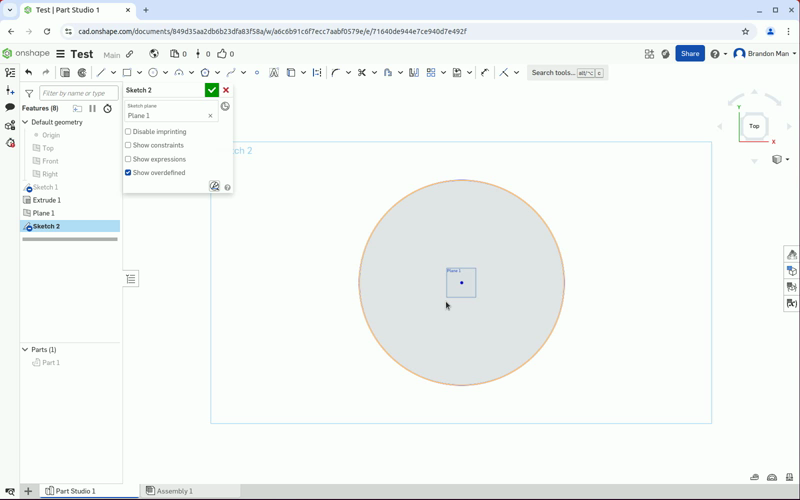
click(446, 301)
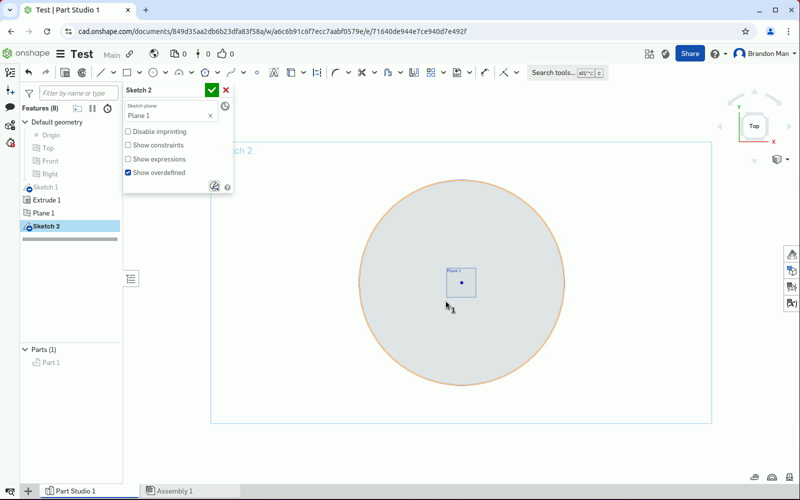
mouse_move(73, 352)
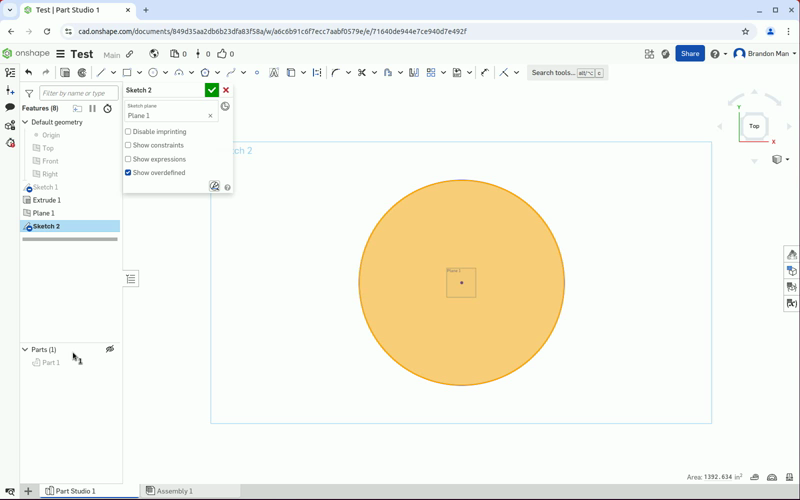
key(shift+y)
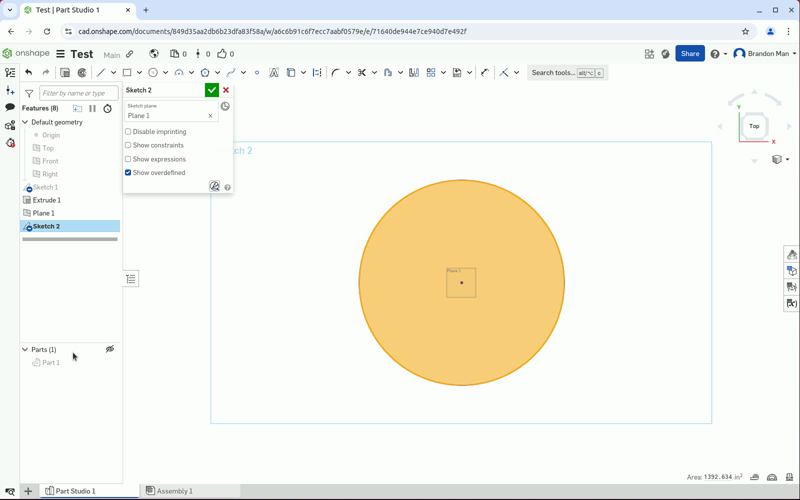
key(shift+e)
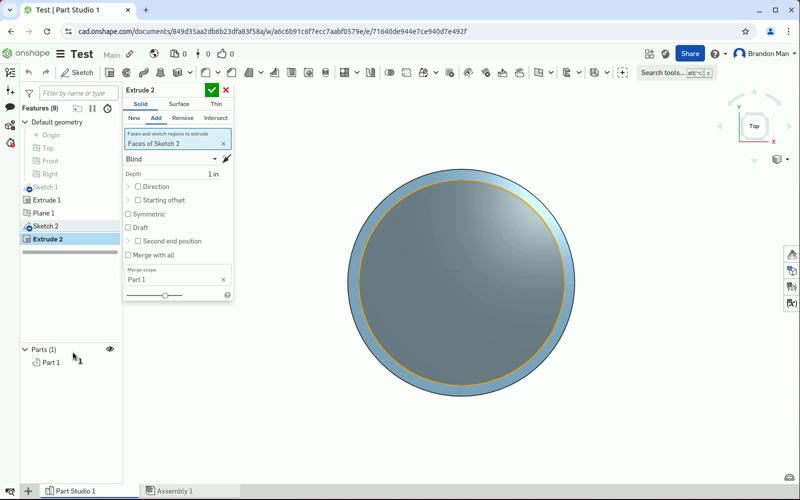
mouse_move(143, 106)
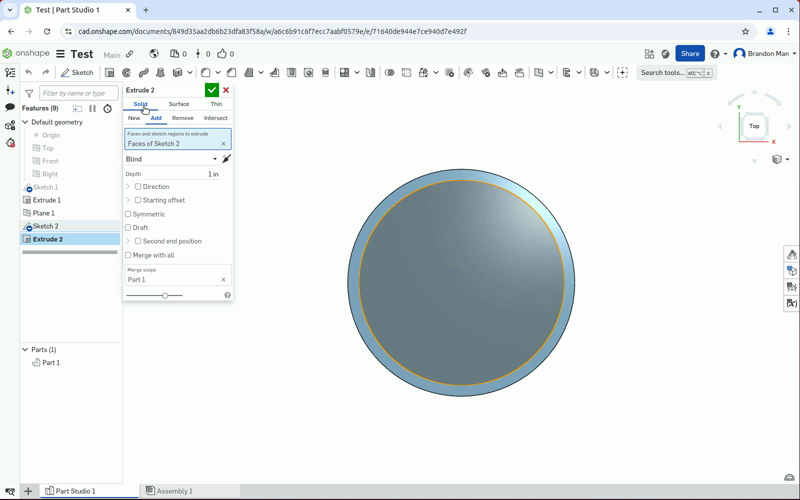
click(143, 106)
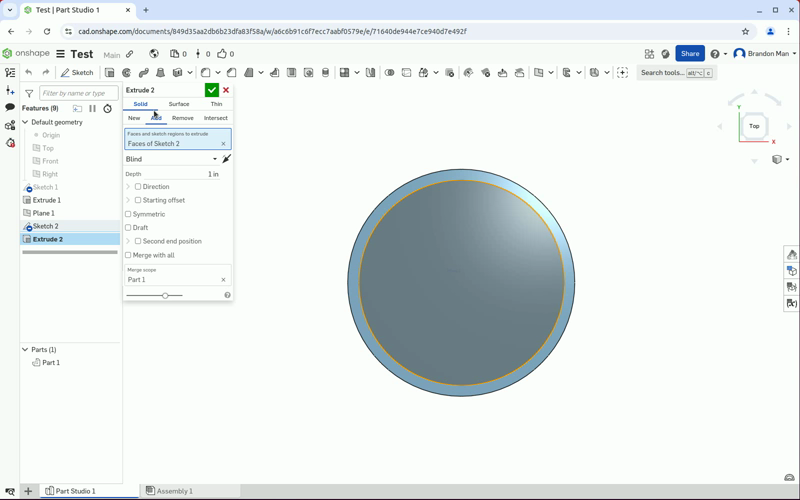
mouse_move(186, 120)
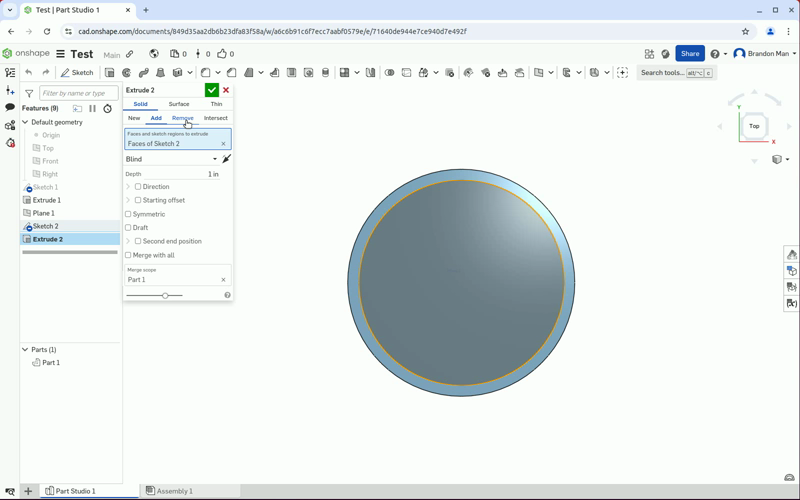
click(186, 120)
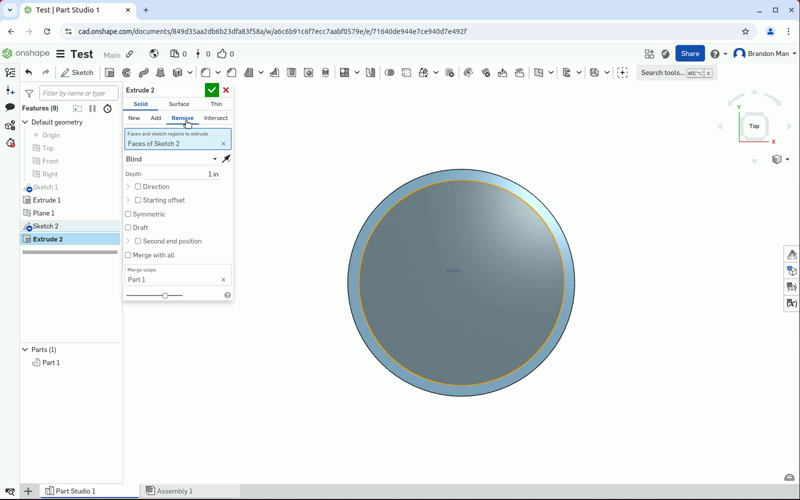
key(tab, 4)
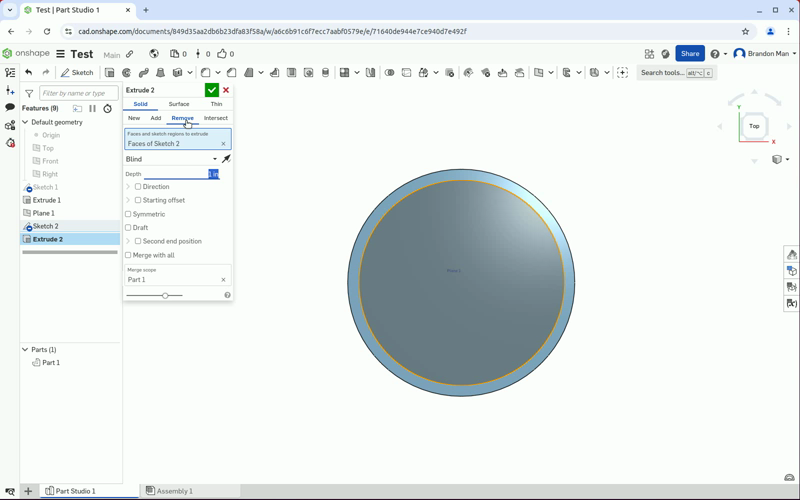
text(14.924)
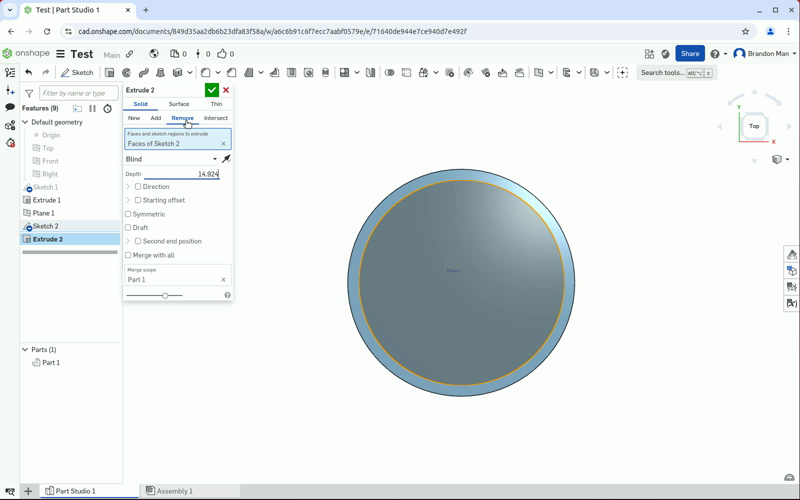
key(tab, 6)
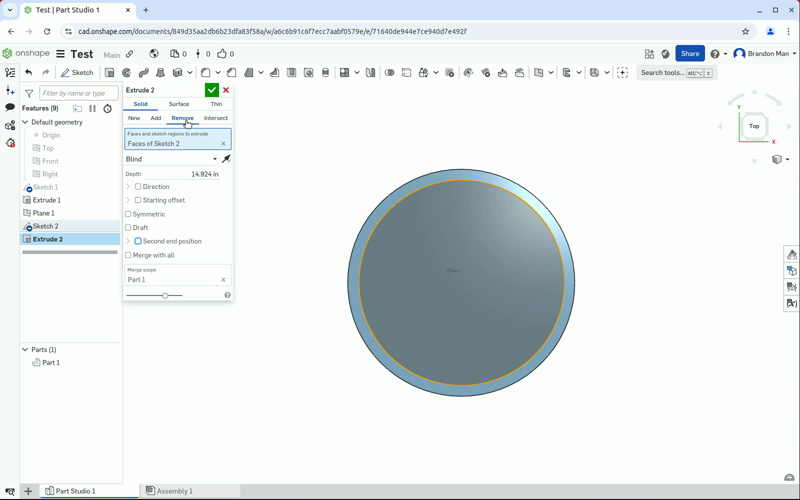
key(space)
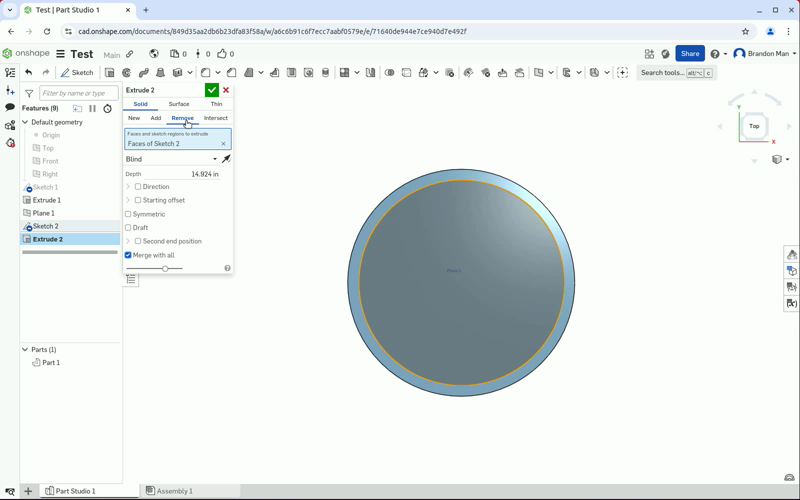
key(enter)
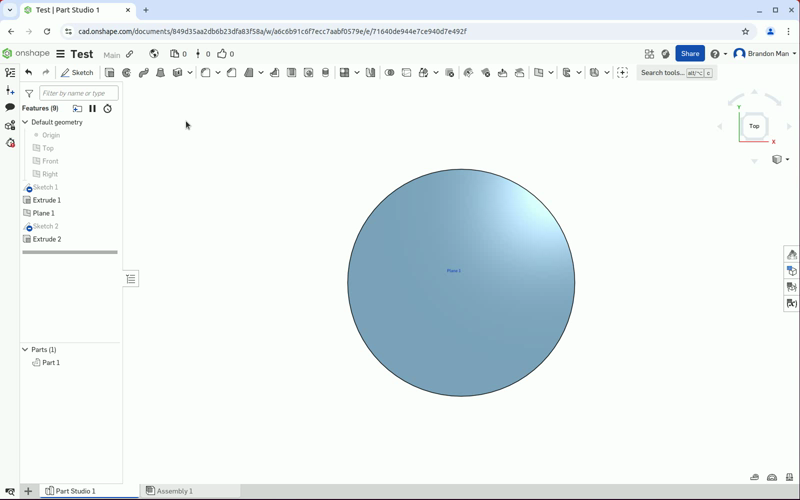
key(shift+h)
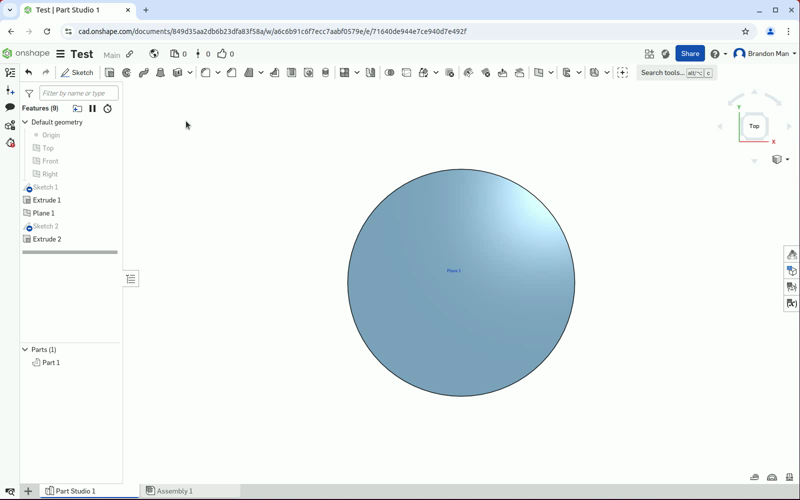
key(shift+h)
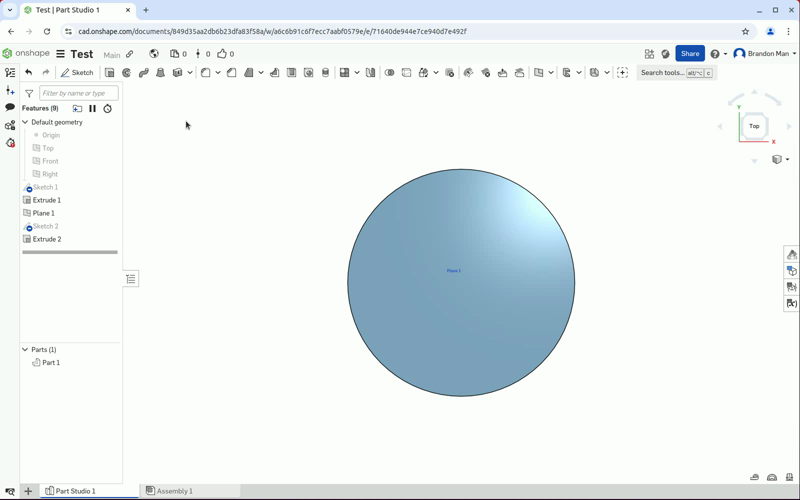
mouse_move(73, 189)
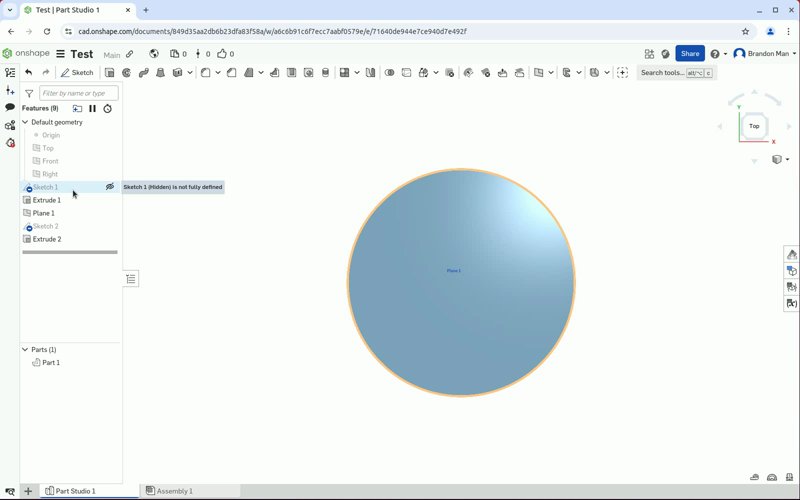
click(73, 189)
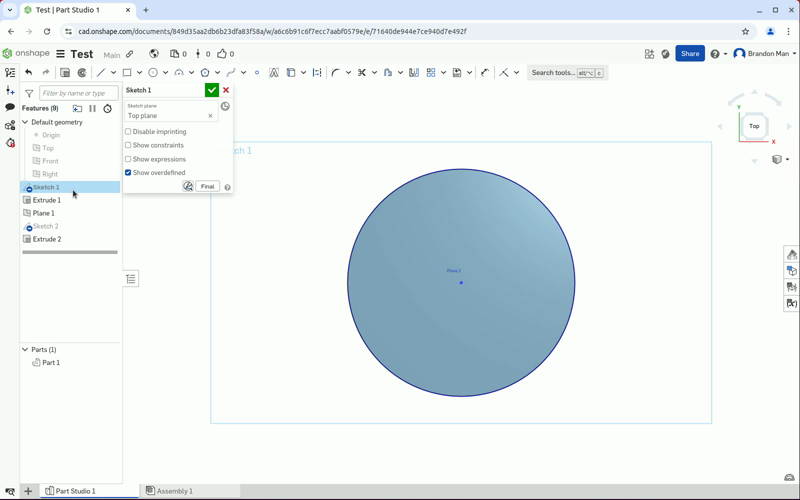
mouse_move(229, 92)
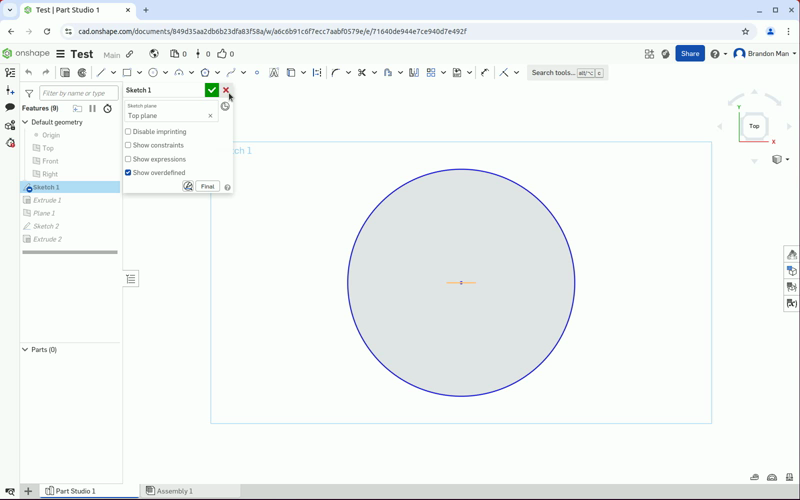
click(229, 92)
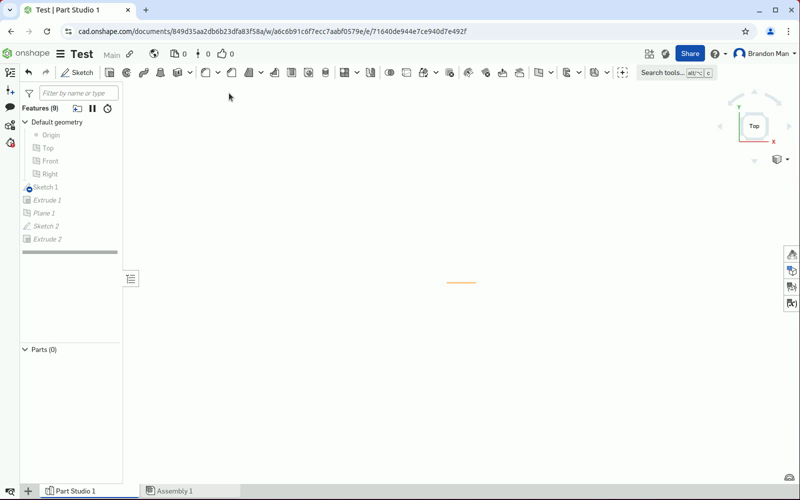
mouse_move(541, 75)
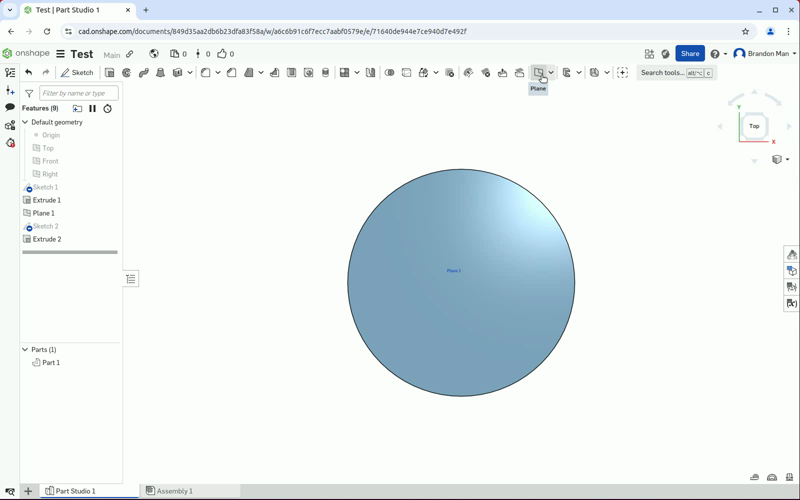
click(541, 75)
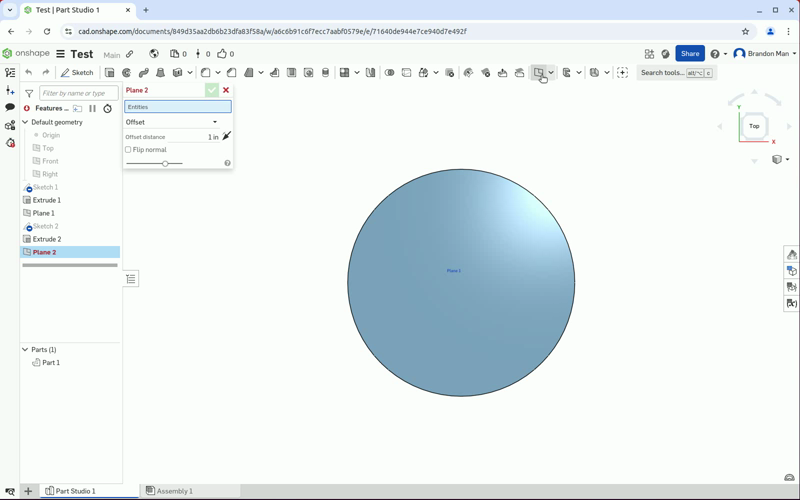
mouse_move(73, 150)
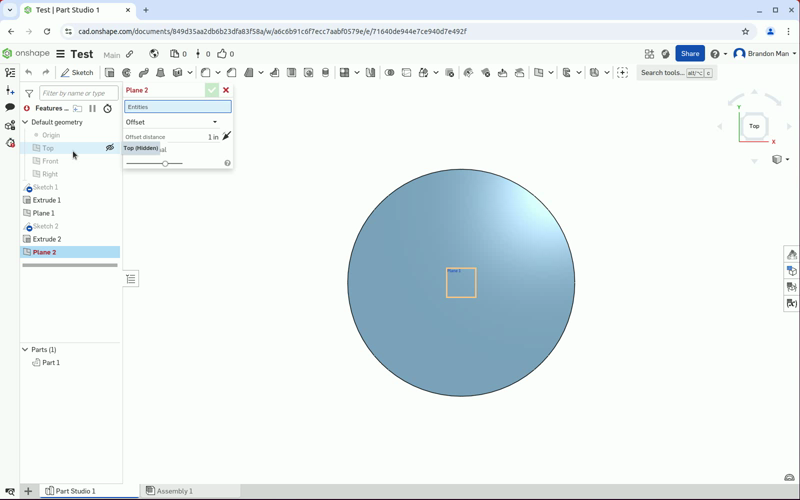
click(73, 150)
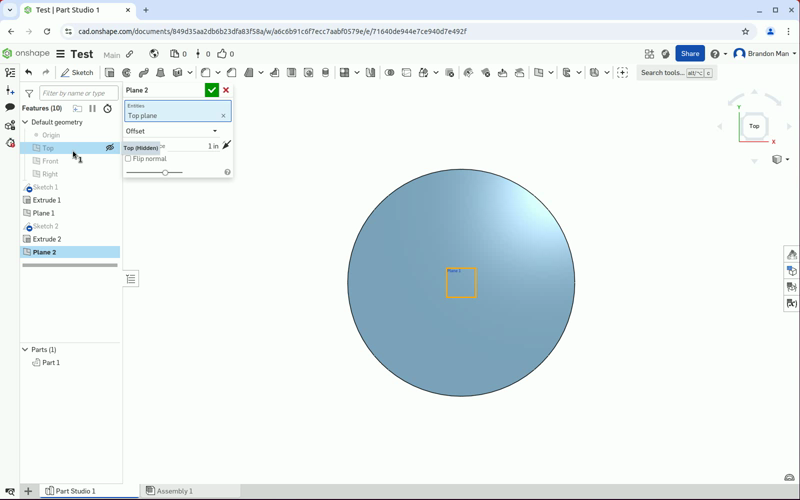
key(tab, 2)
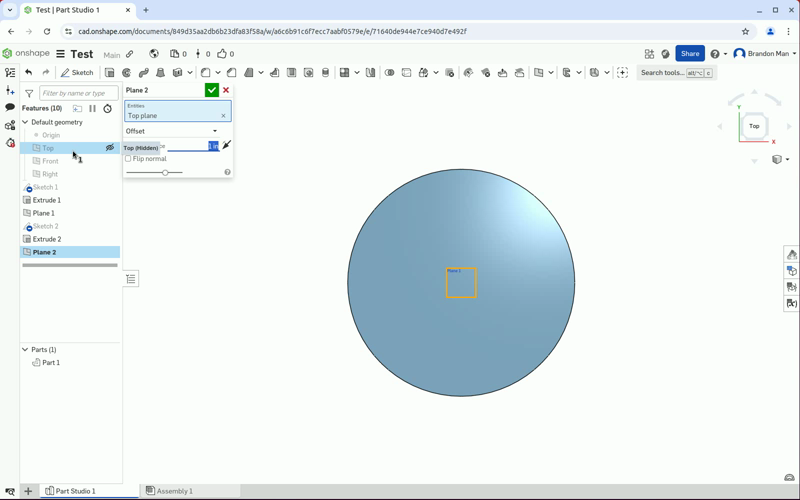
text(2.403)
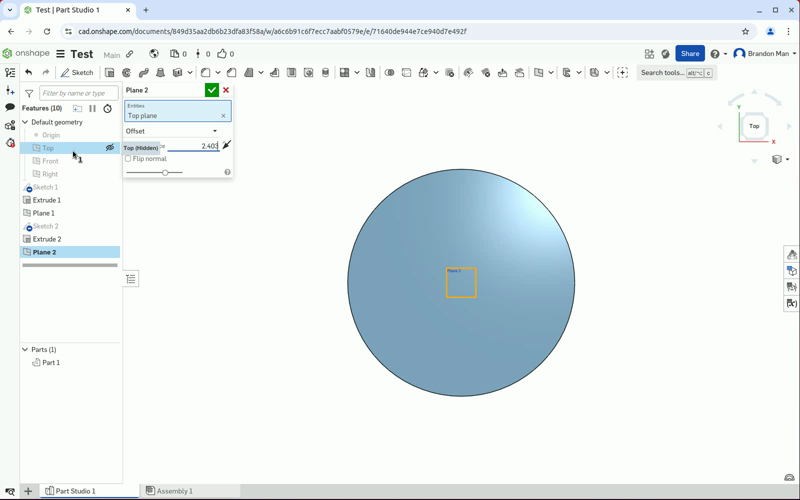
key(enter, 2)
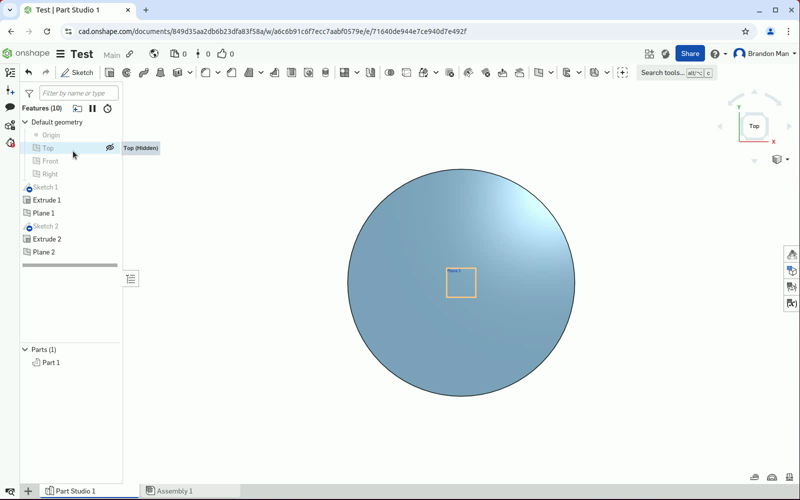
key(shift+s)
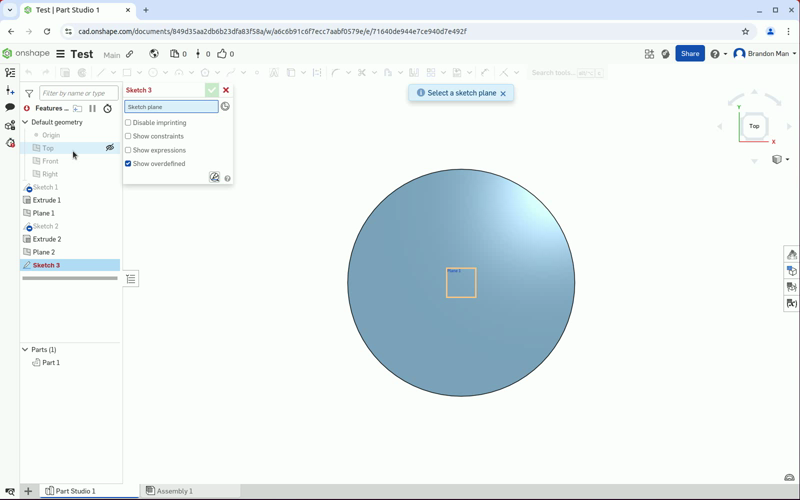
mouse_move(73, 254)
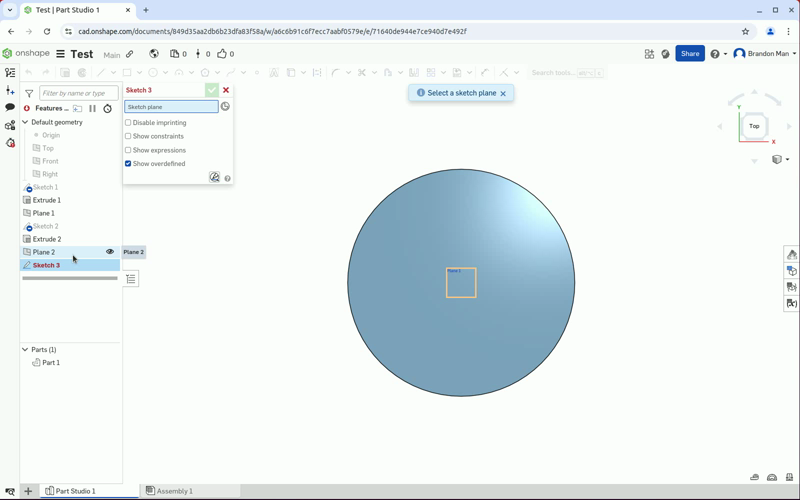
click(73, 254)
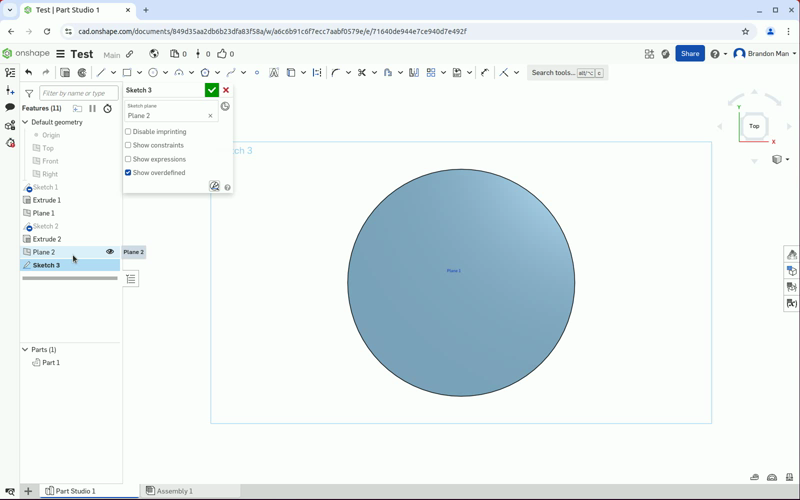
mouse_move(73, 352)
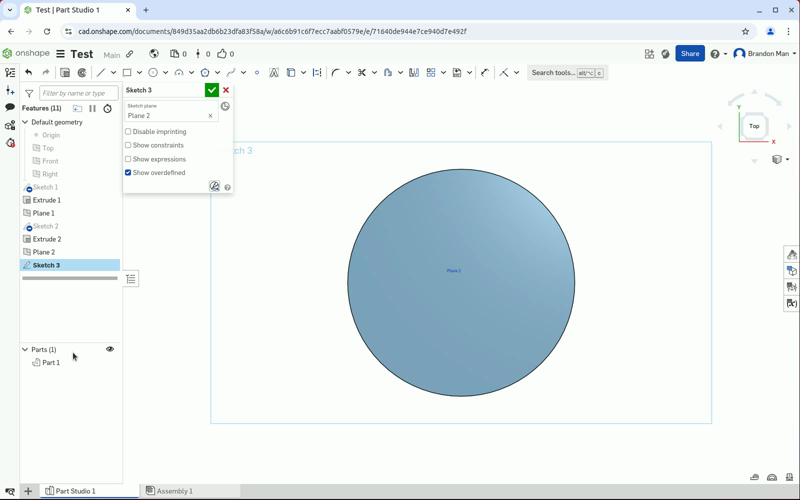
key(y)
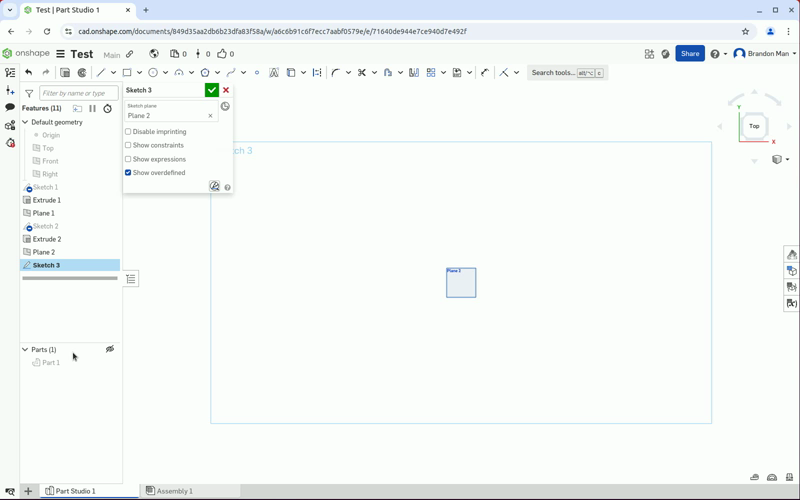
key(c)
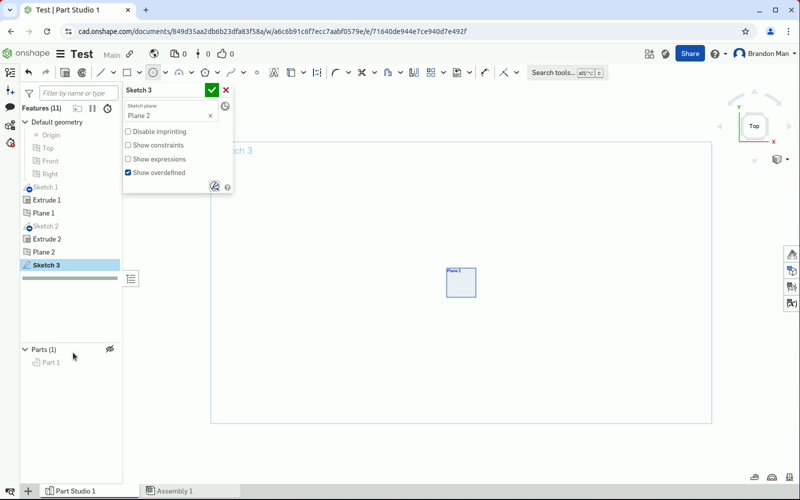
key_down(shift)
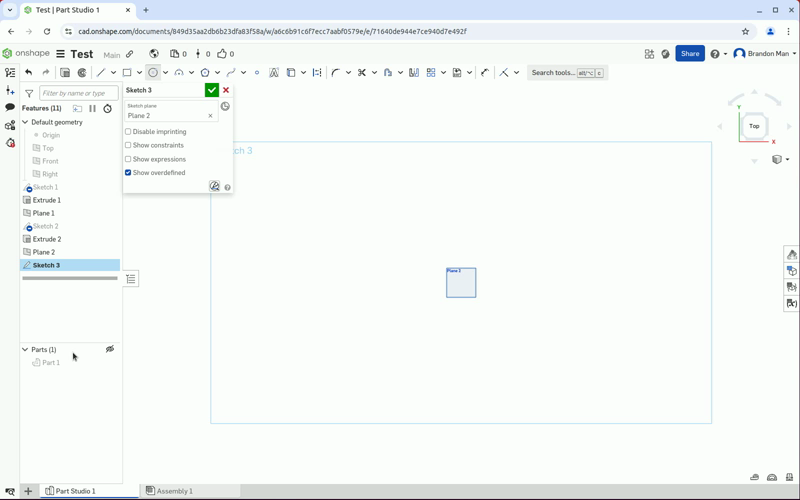
mouse_move(461, 282)
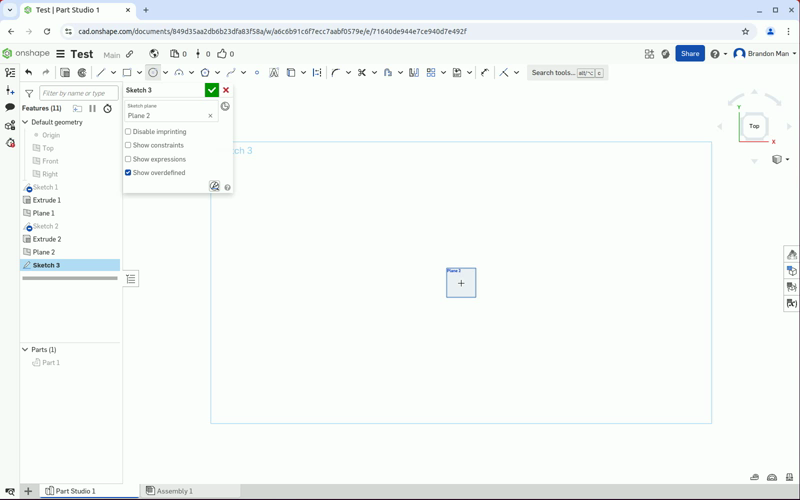
click(461, 282)
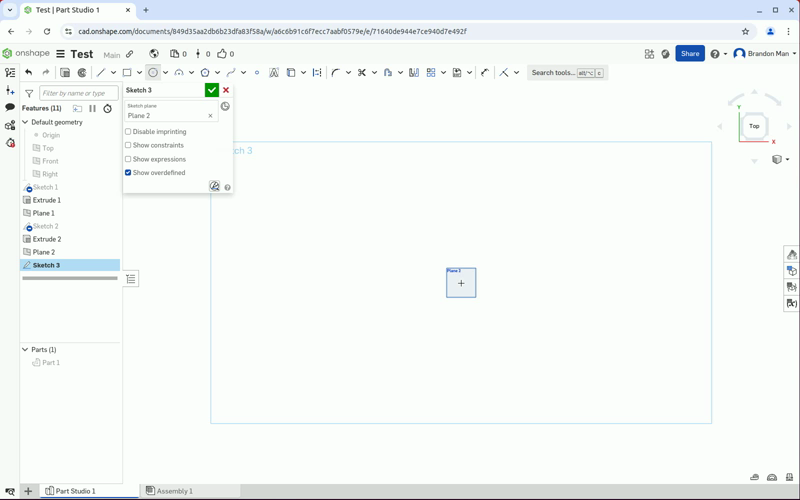
key_up(shift)
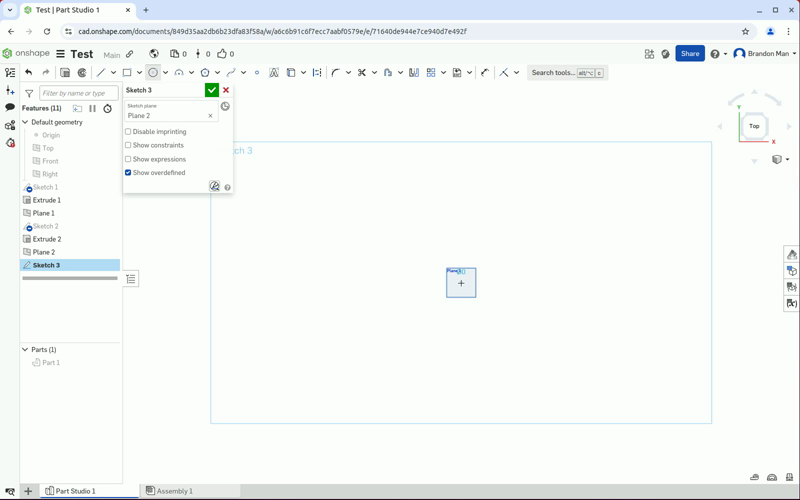
mouse_move(481, 282)
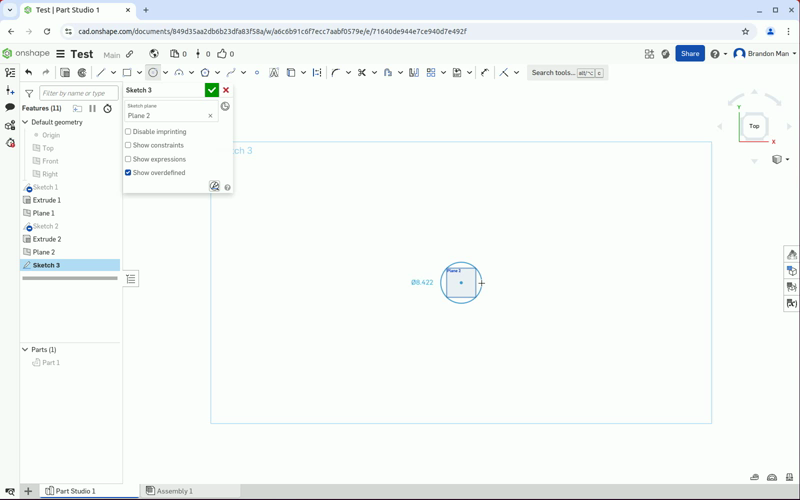
click(481, 282)
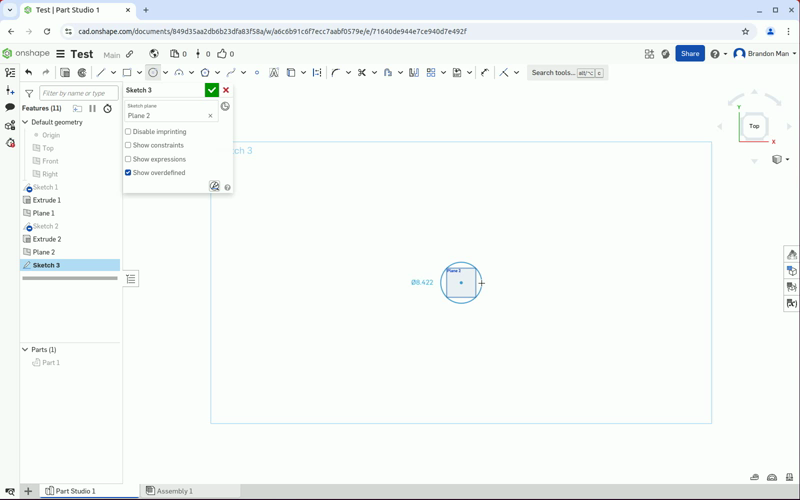
key(esc)
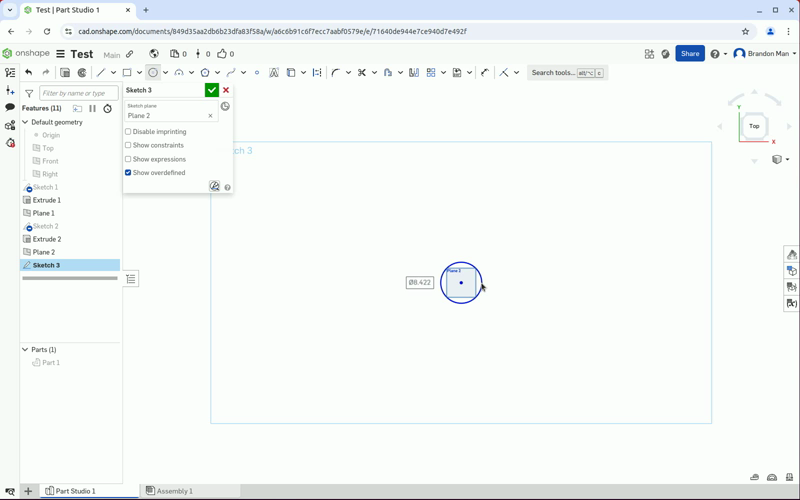
key(c)
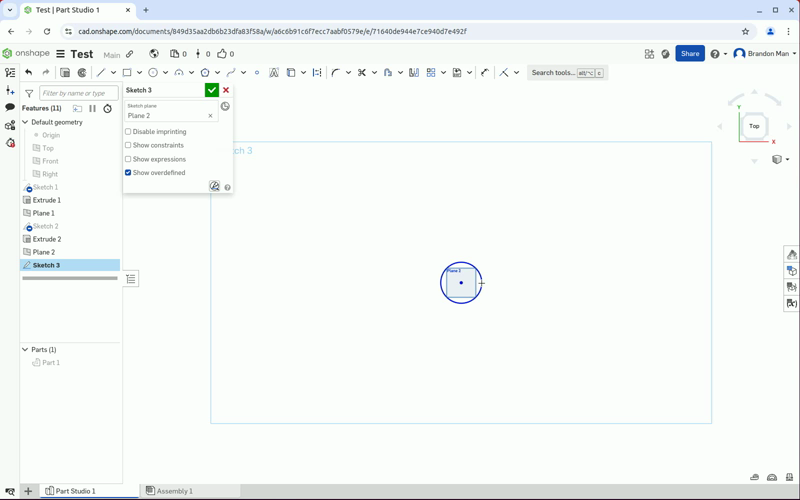
key_down(shift)
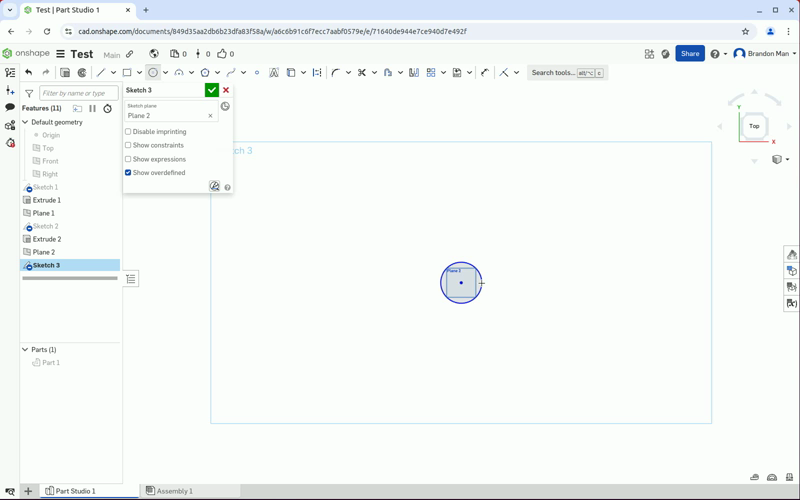
mouse_move(461, 282)
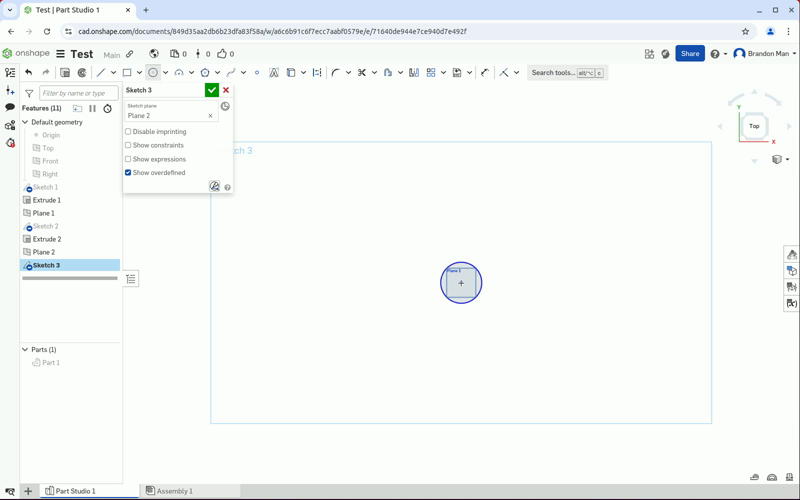
click(461, 282)
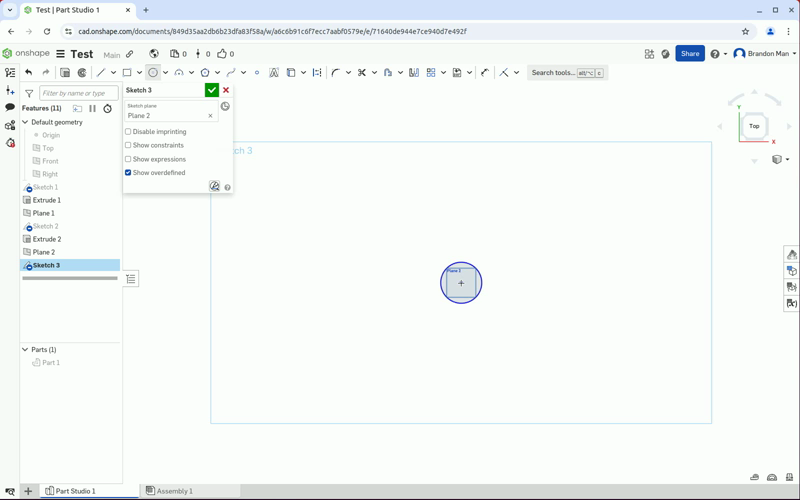
key_up(shift)
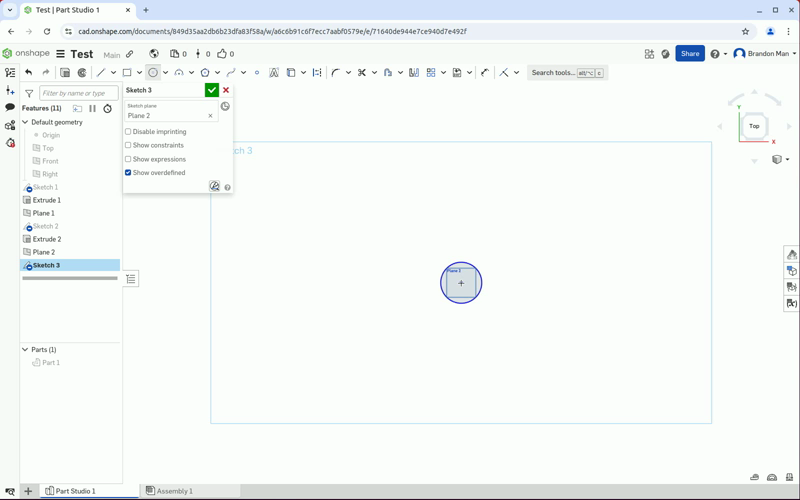
mouse_move(469, 282)
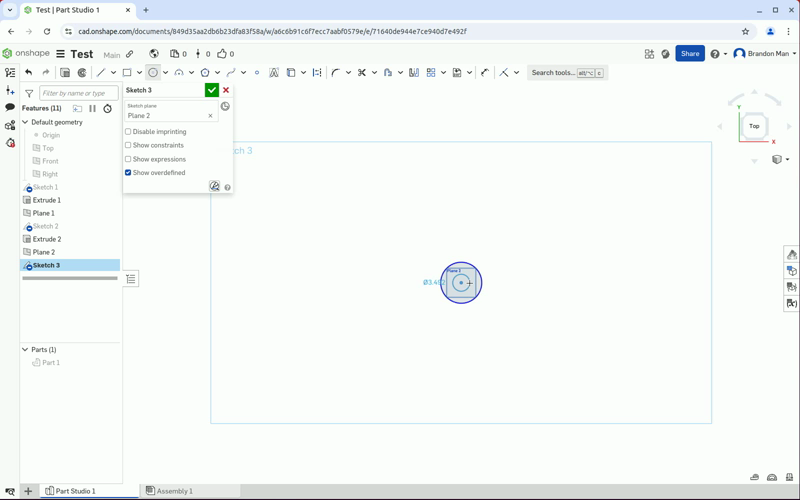
click(469, 282)
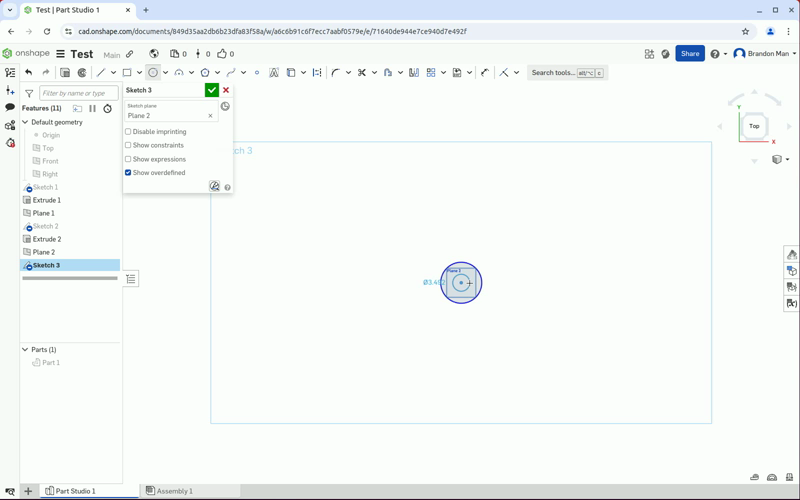
key(esc)
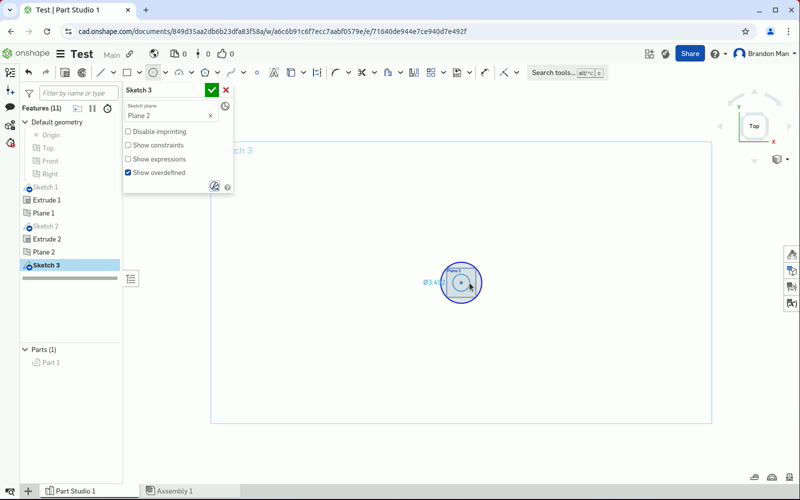
mouse_move(446, 291)
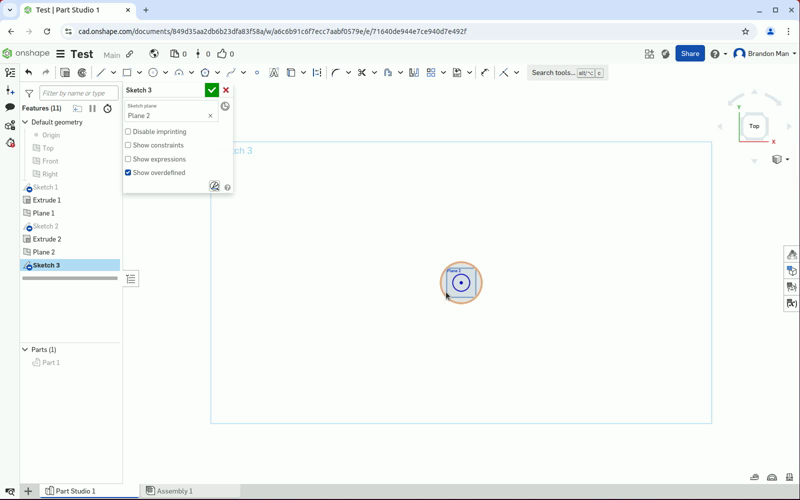
scroll(6)
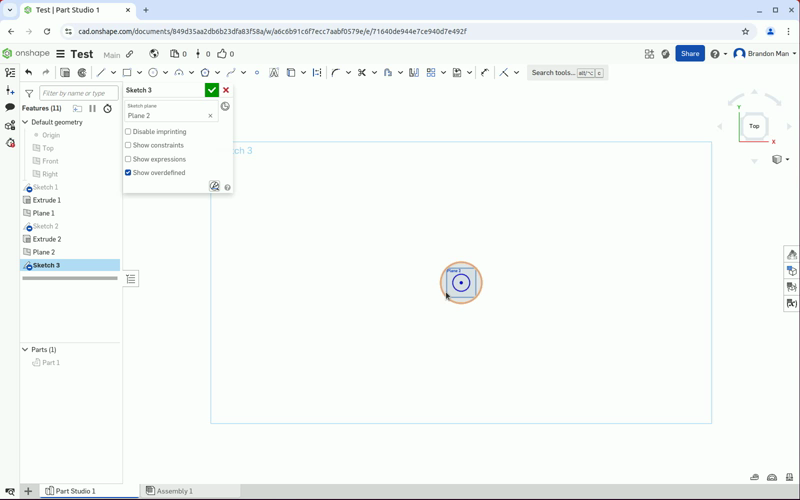
scroll(6)
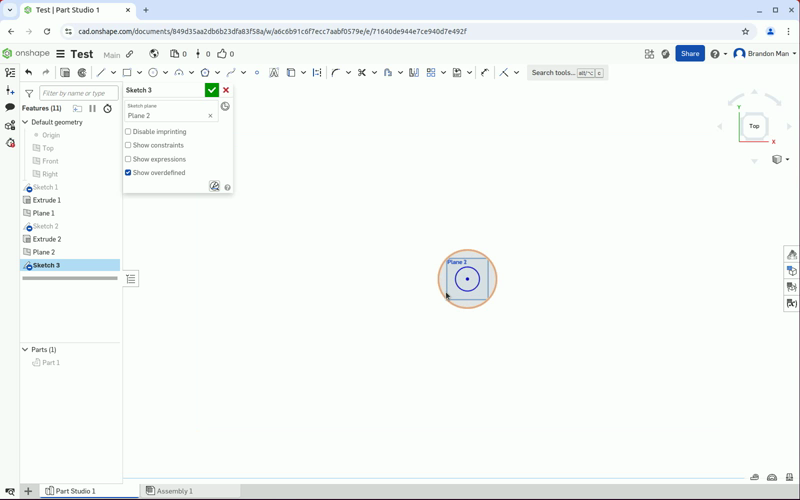
scroll(6)
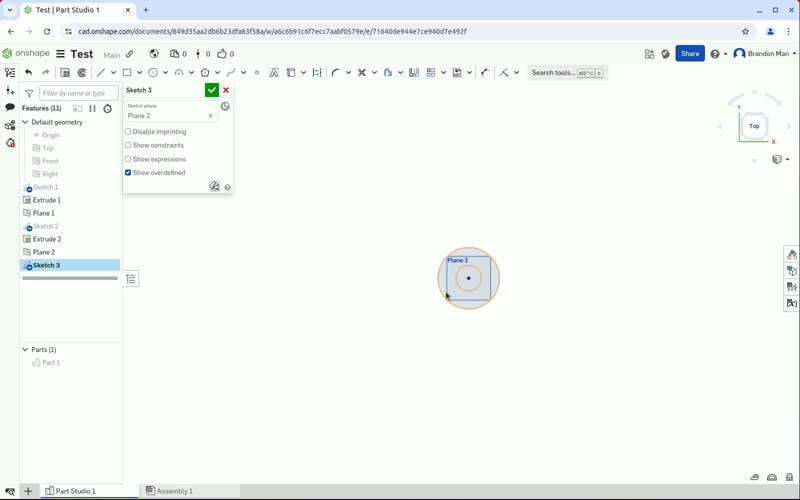
scroll(6)
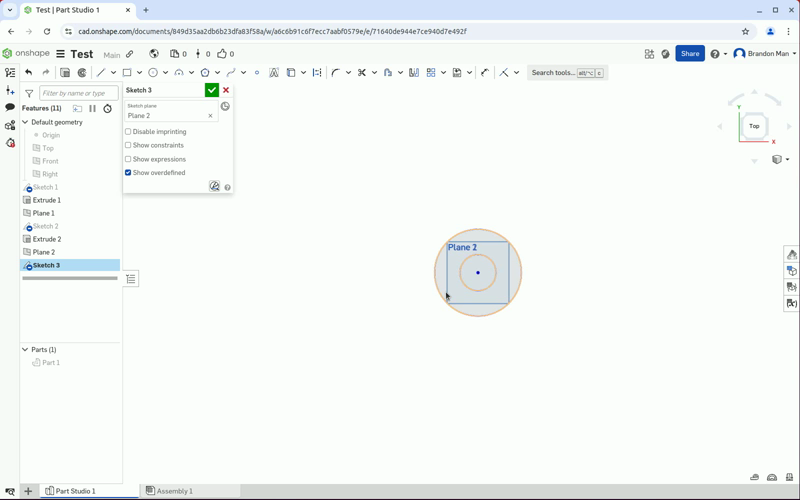
scroll(6)
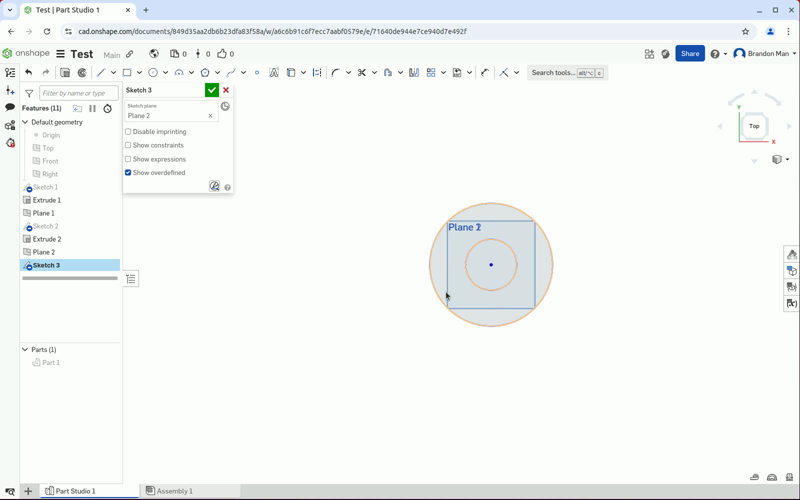
scroll(6)
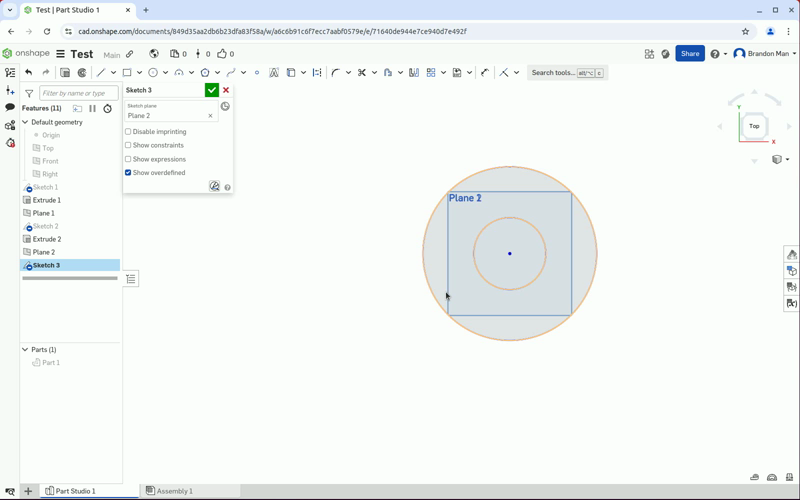
scroll(6)
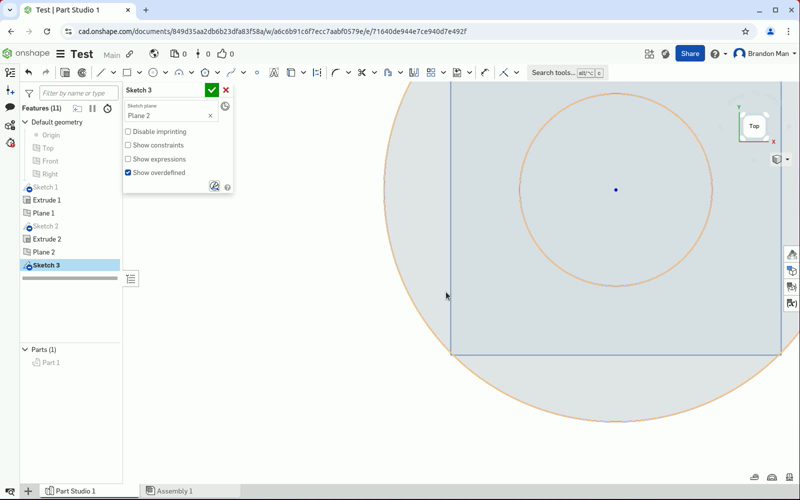
click(446, 291)
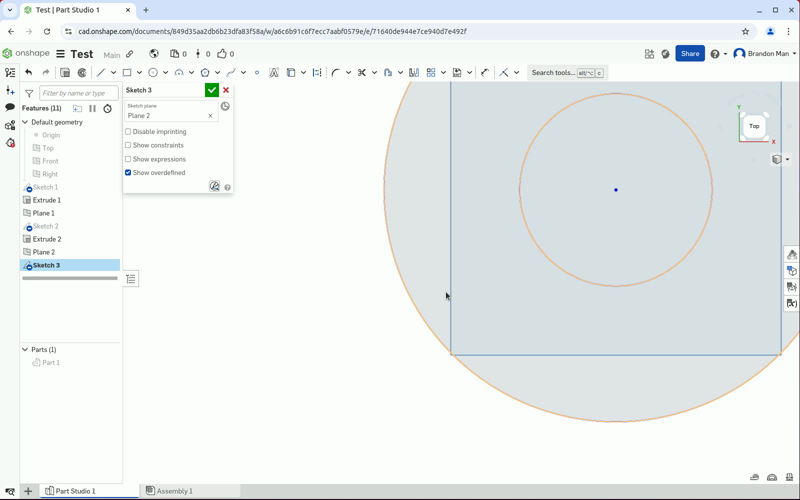
scroll(-6)
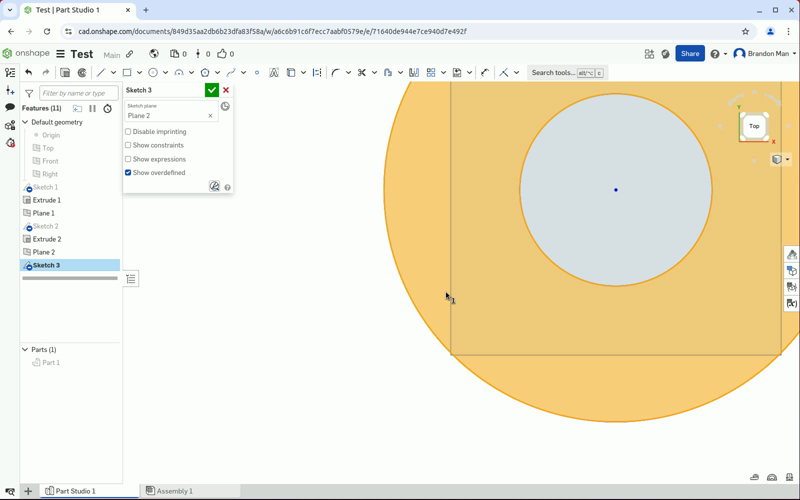
scroll(-6)
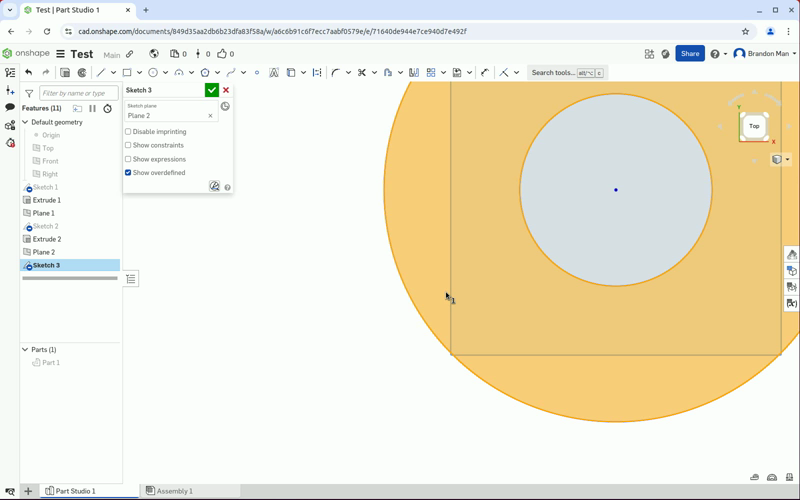
scroll(-6)
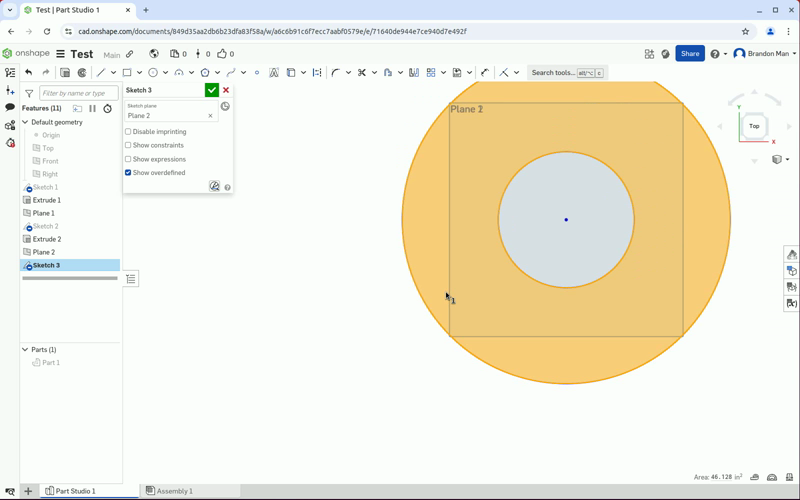
scroll(-6)
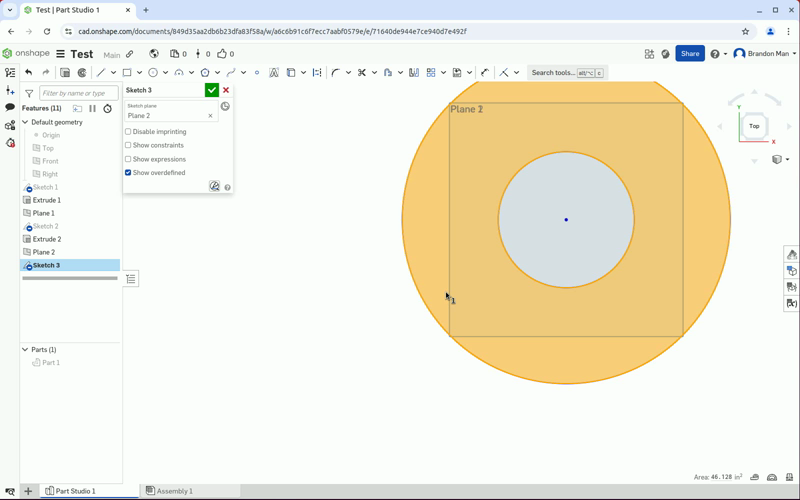
scroll(-6)
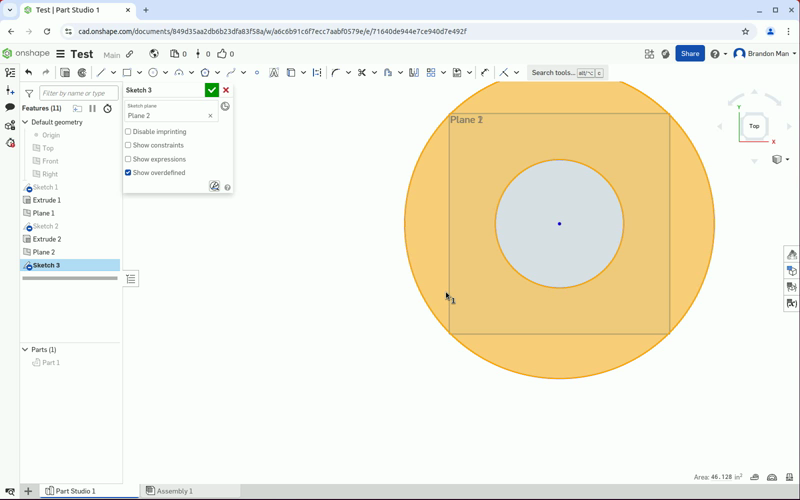
scroll(-6)
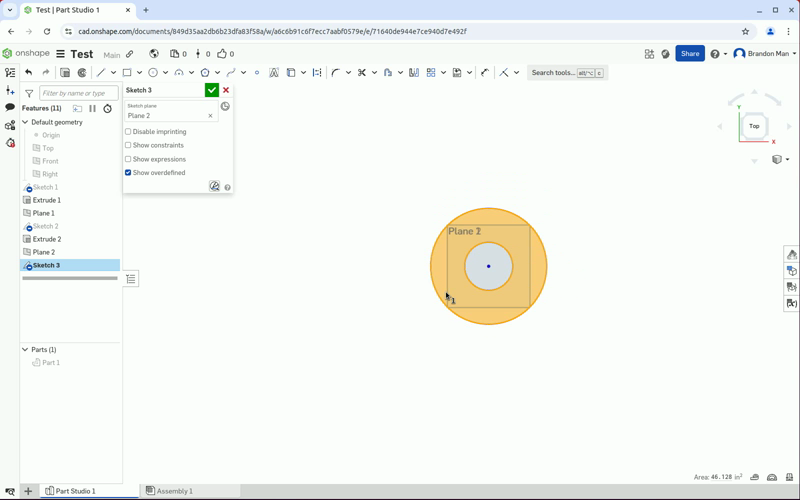
scroll(-6)
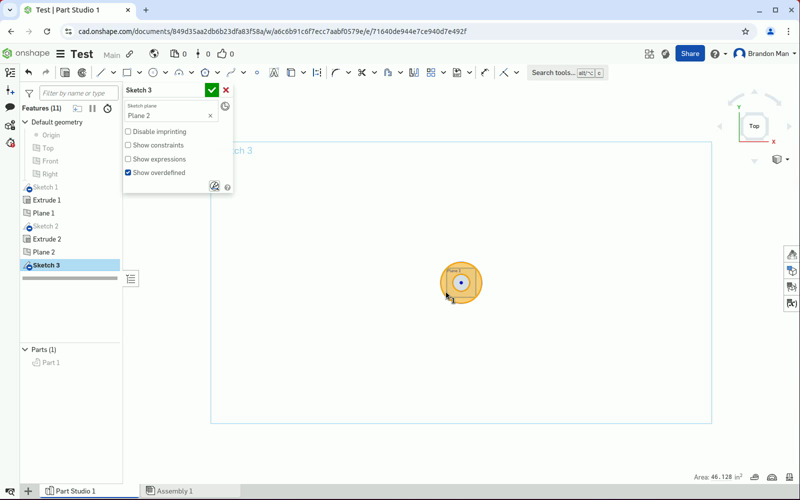
mouse_move(73, 352)
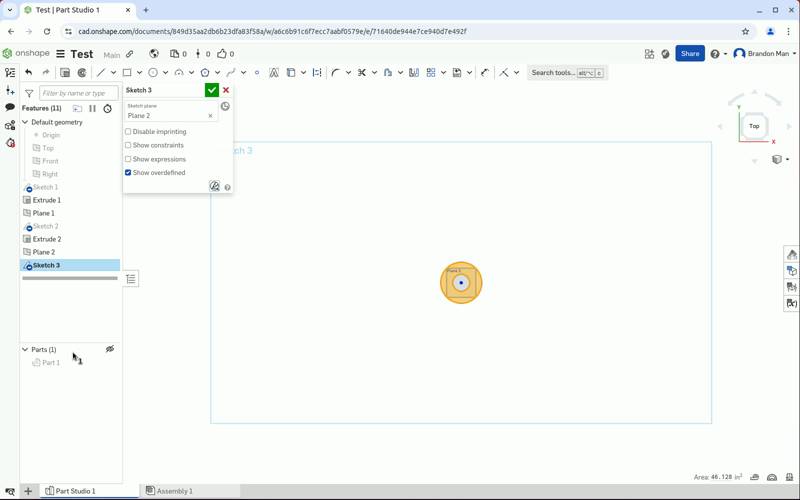
key(shift+y)
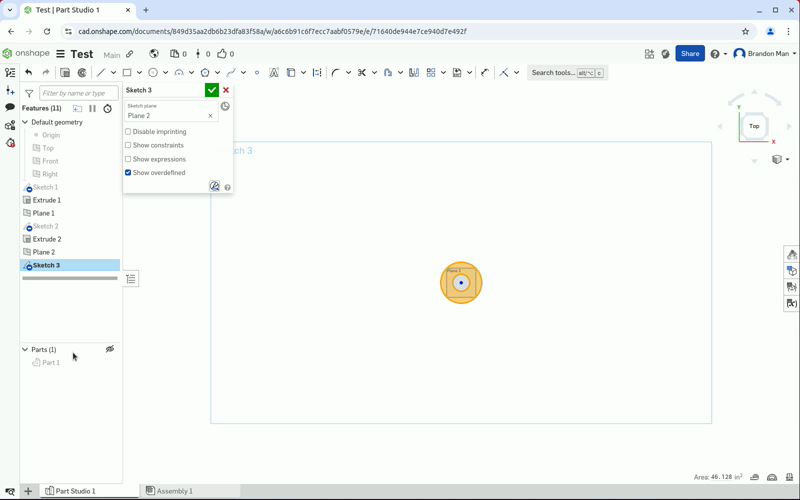
key(shift+e)
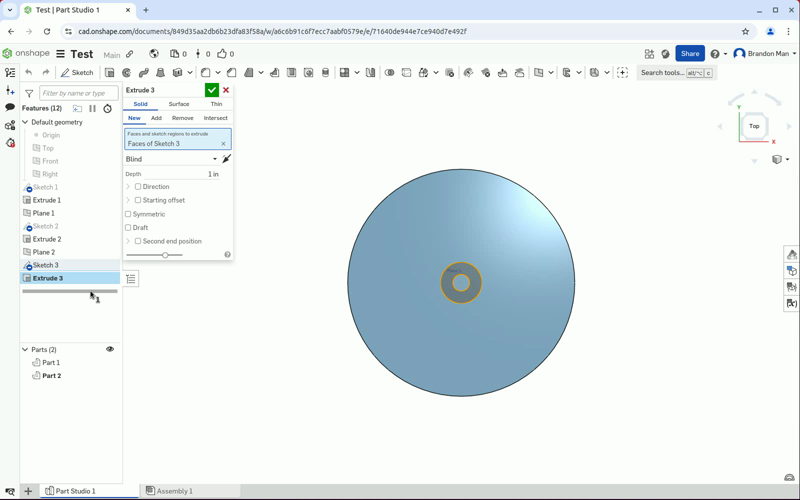
mouse_move(143, 106)
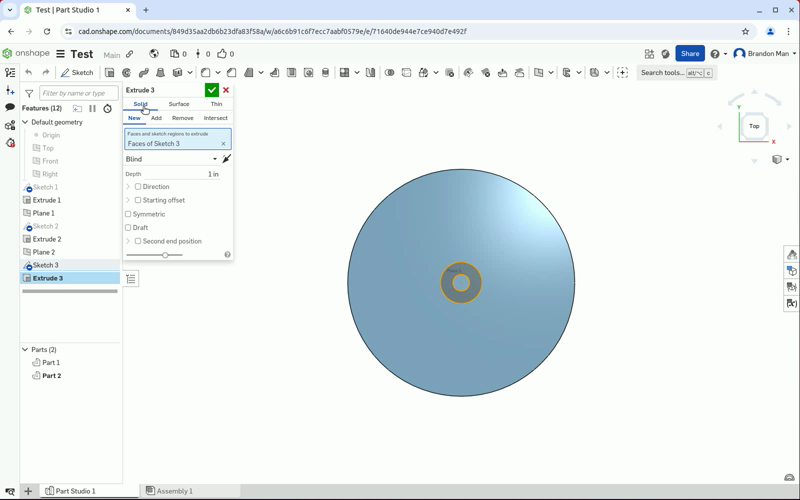
click(143, 106)
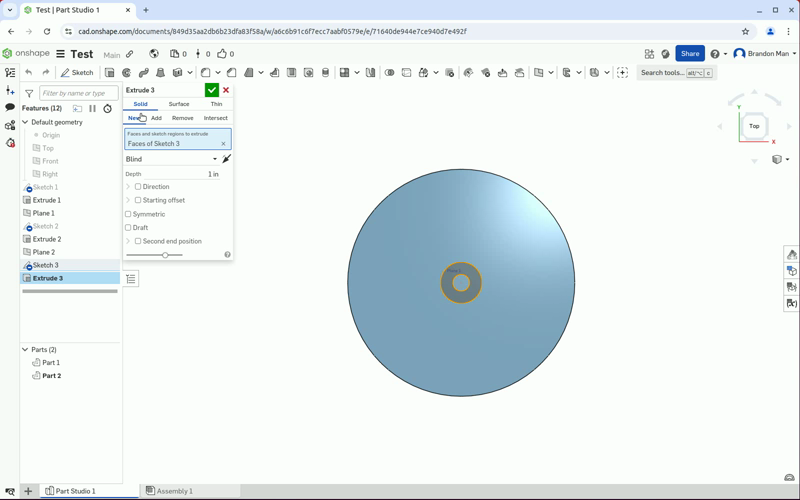
mouse_move(137, 120)
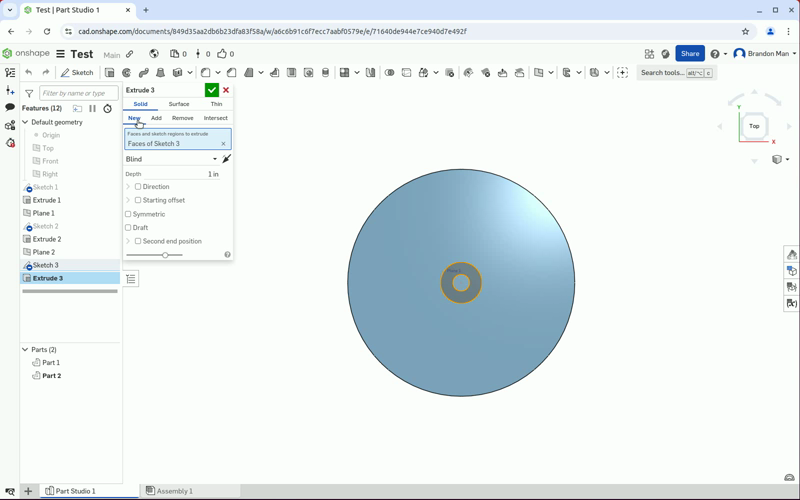
click(137, 120)
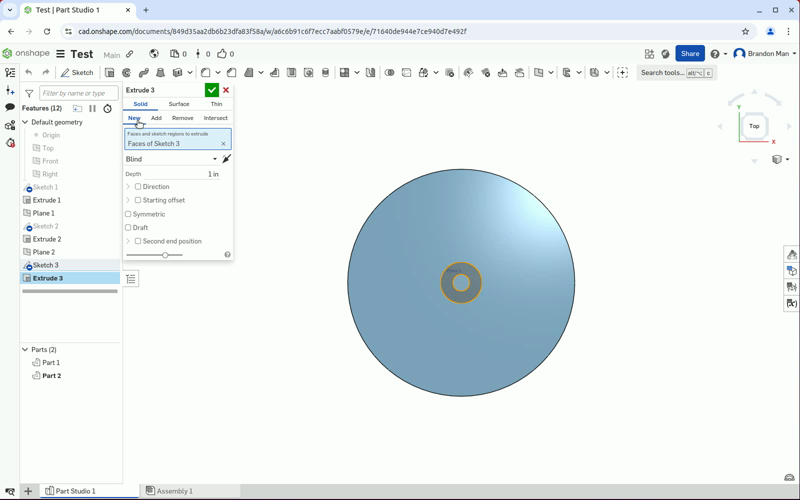
key(tab, 4)
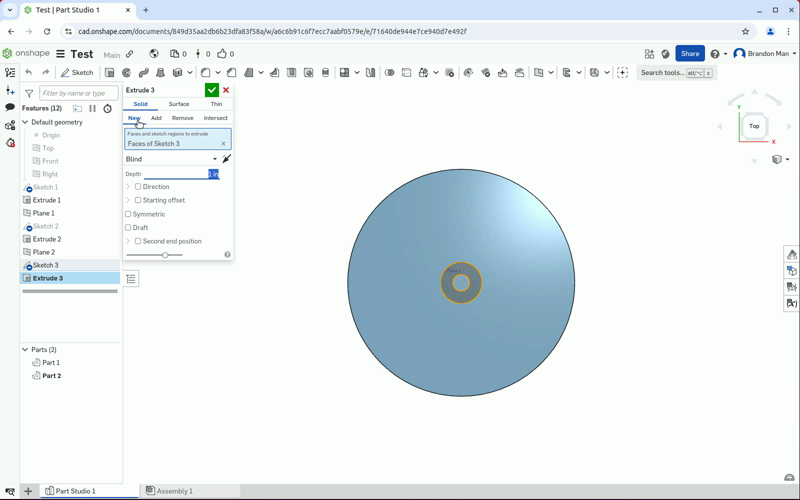
text(18.535)
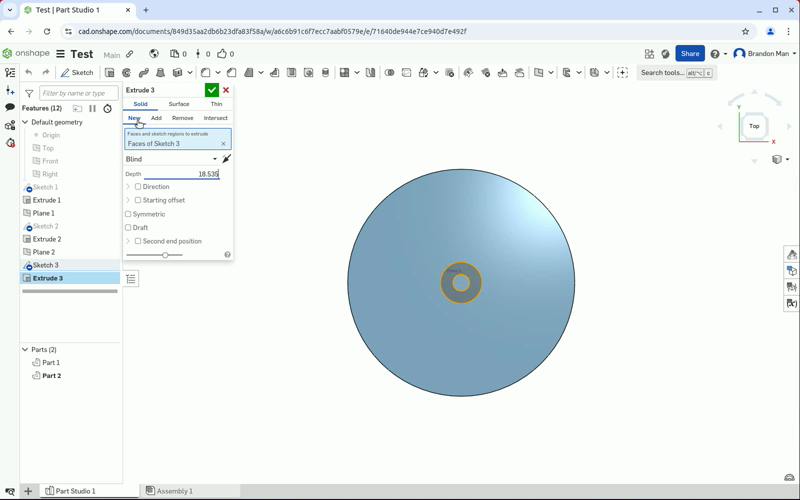
key(enter)
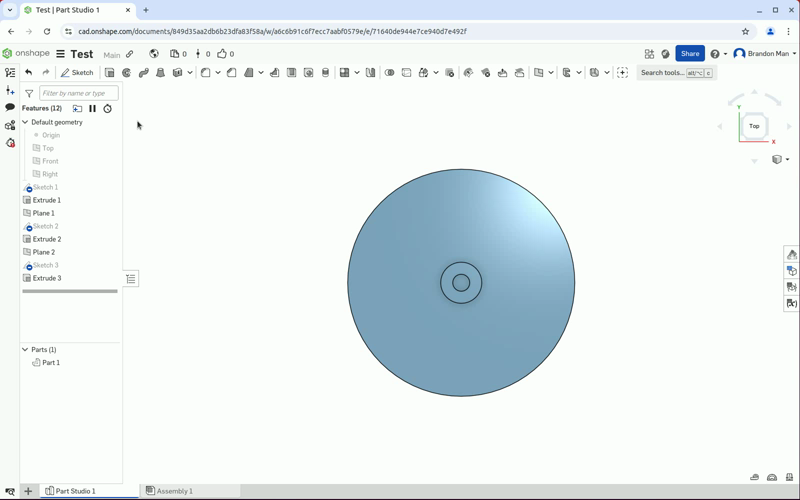
key(shift+h)
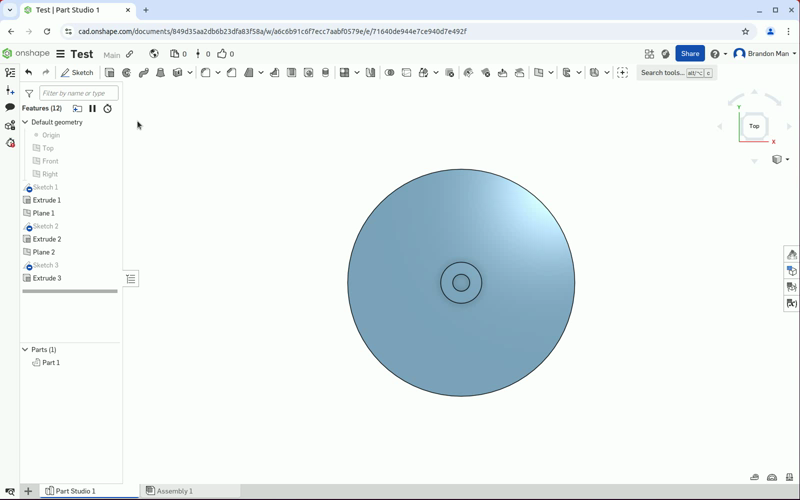
key(shift+h)
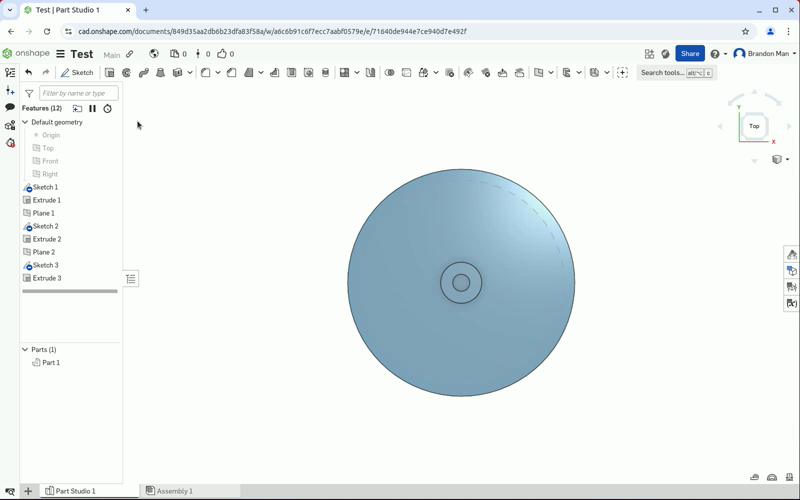
key(shift+7)
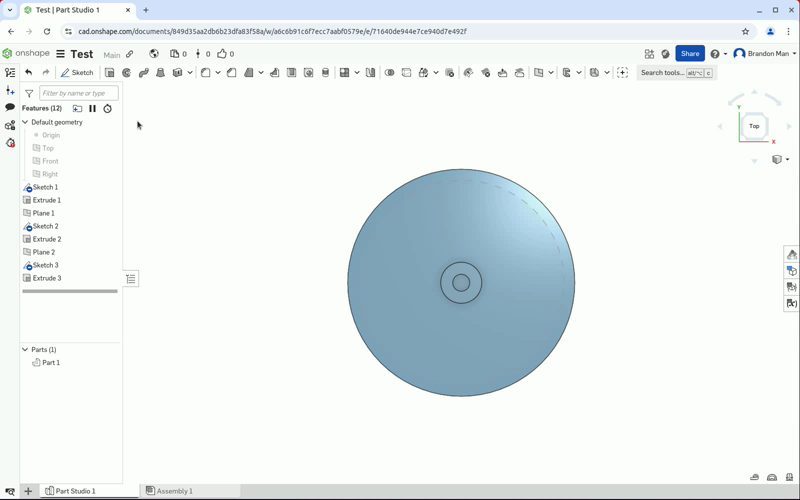
key(up, 3)
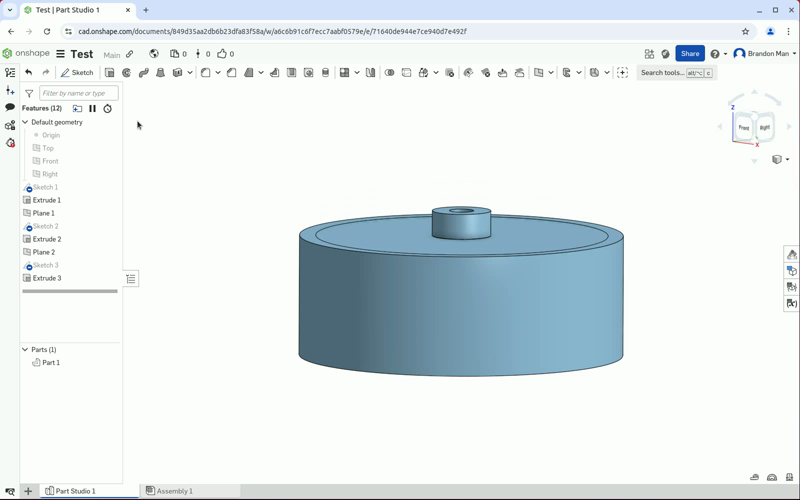
key(left, 3)
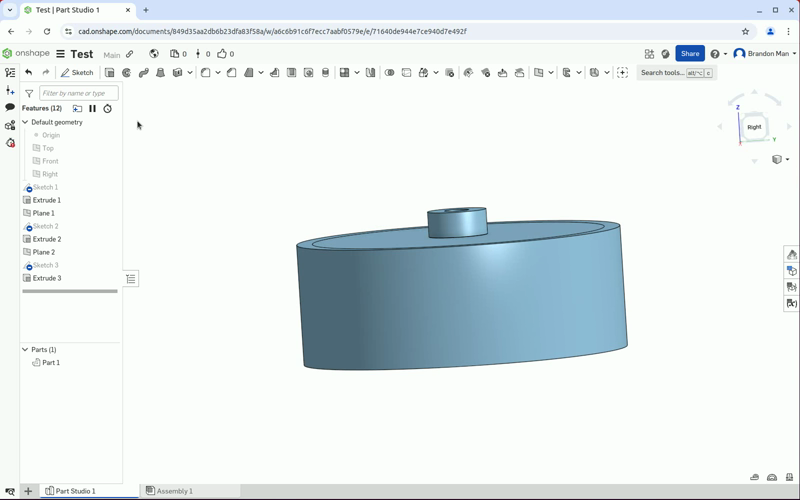
key(right, 3)
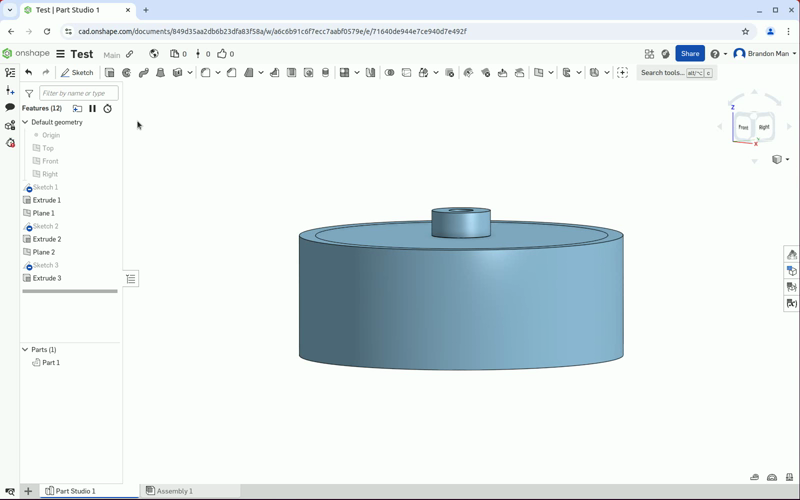
key(down, 3)
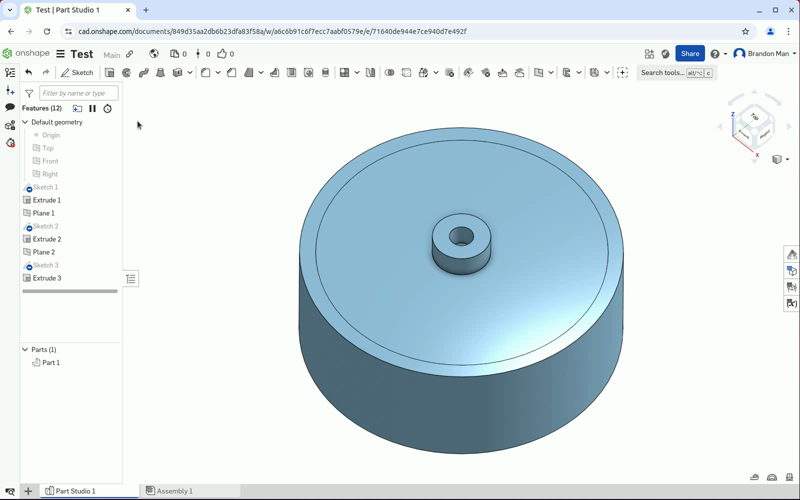
mouse_move(73, 189)
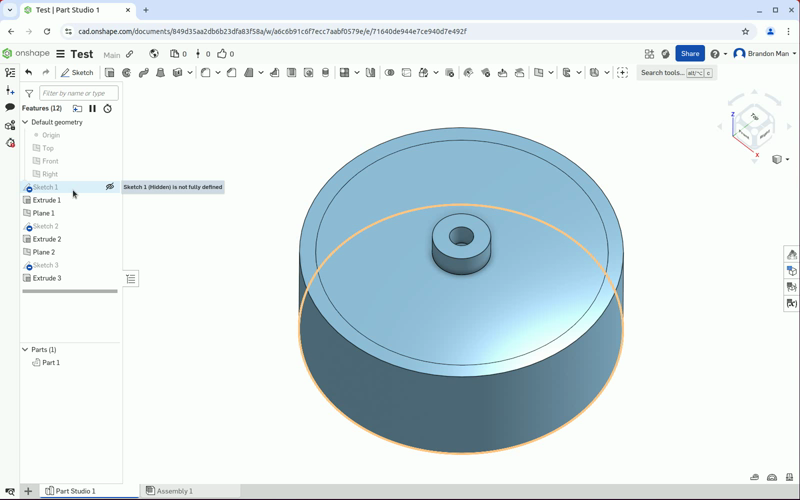
click(73, 189)